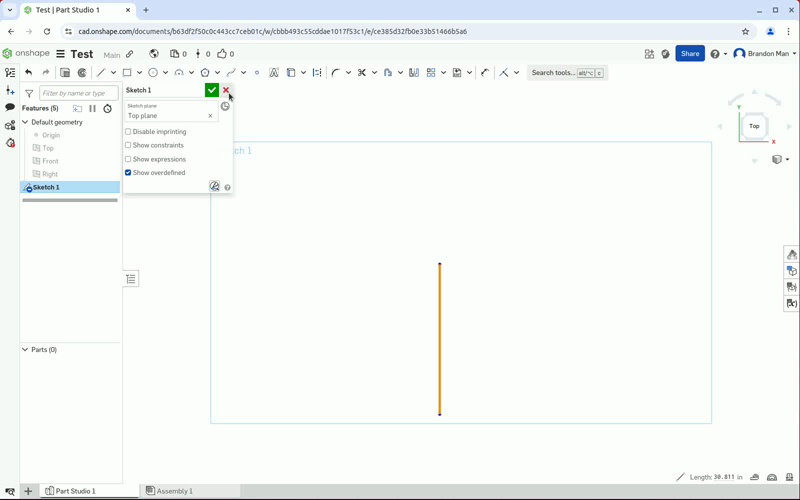
key(shift+h)
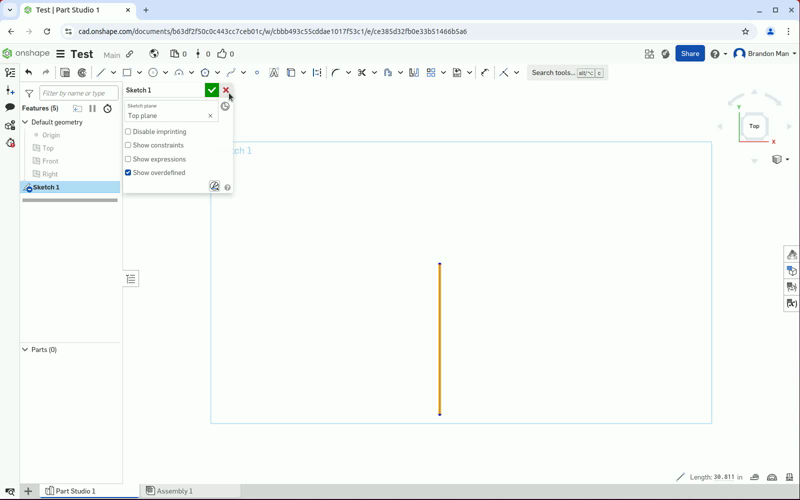
key(shift+s)
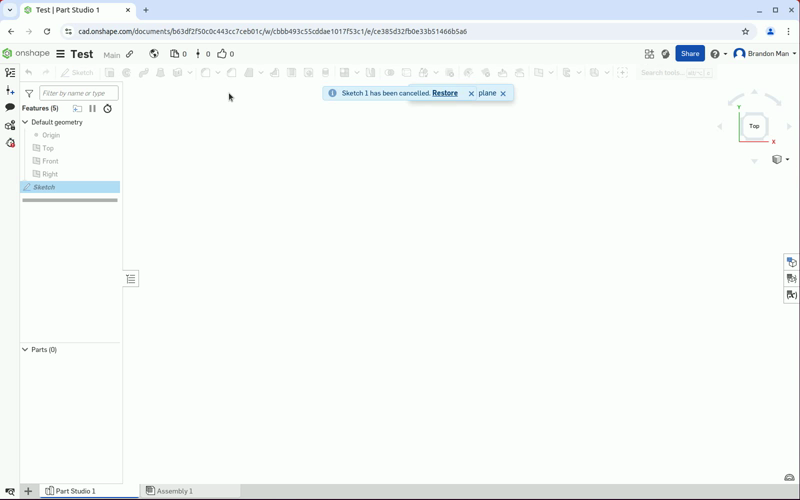
mouse_move(73, 150)
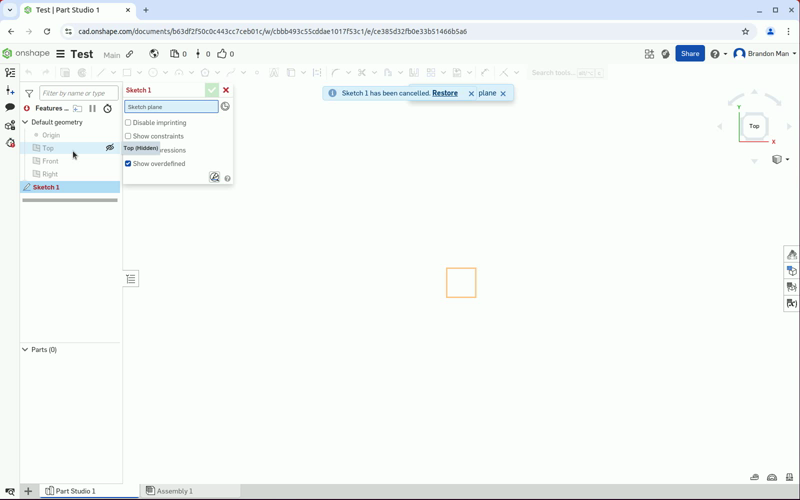
click(73, 150)
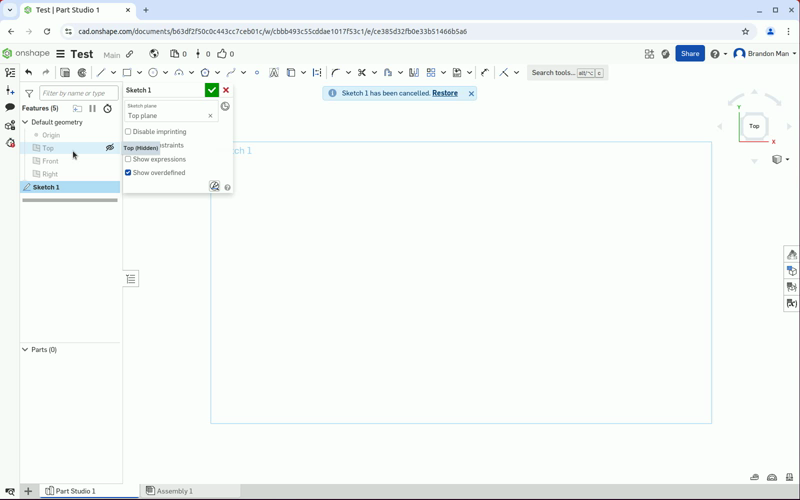
mouse_move(73, 352)
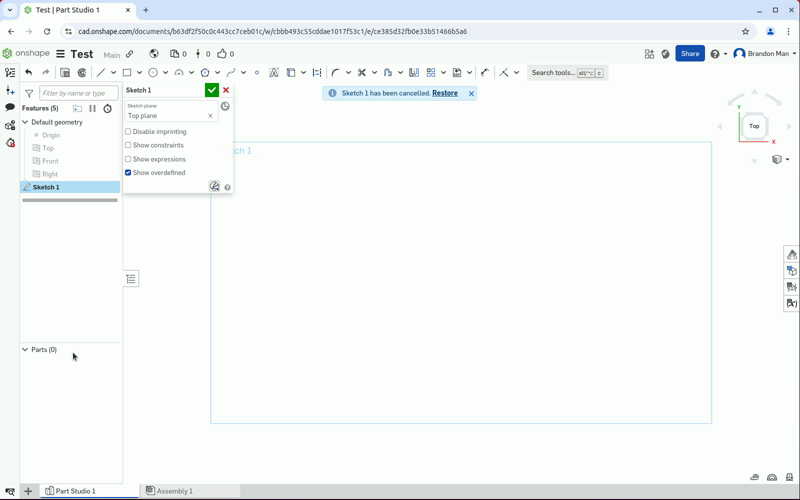
key(y)
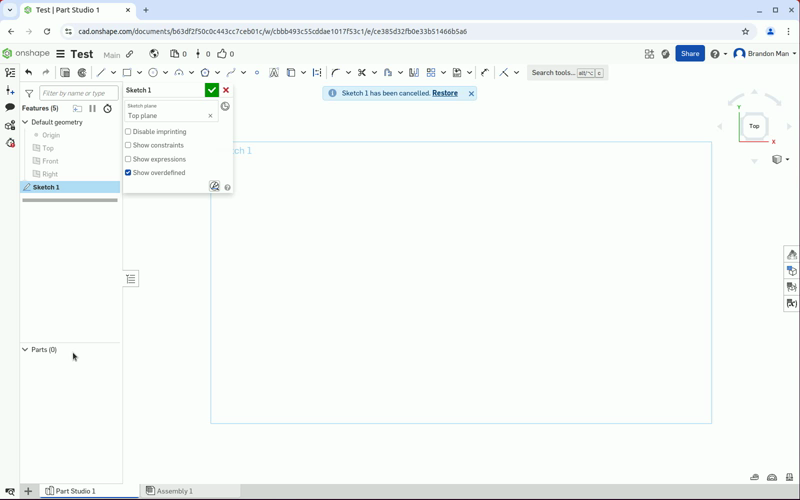
key(l)
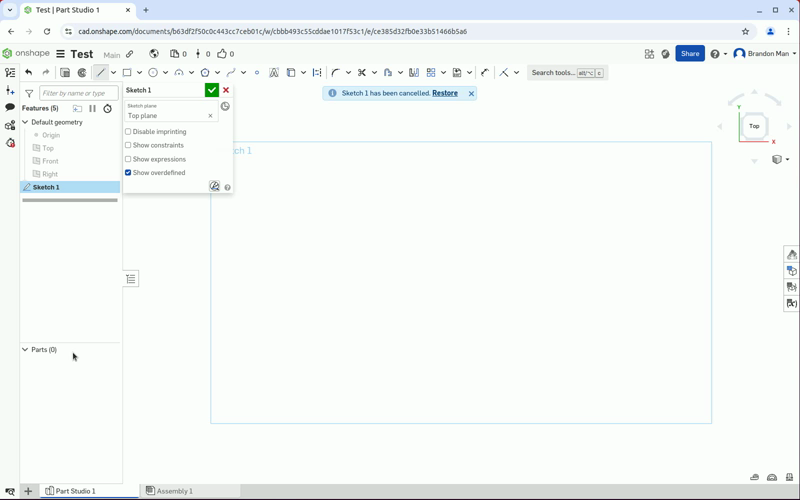
key_down(shift)
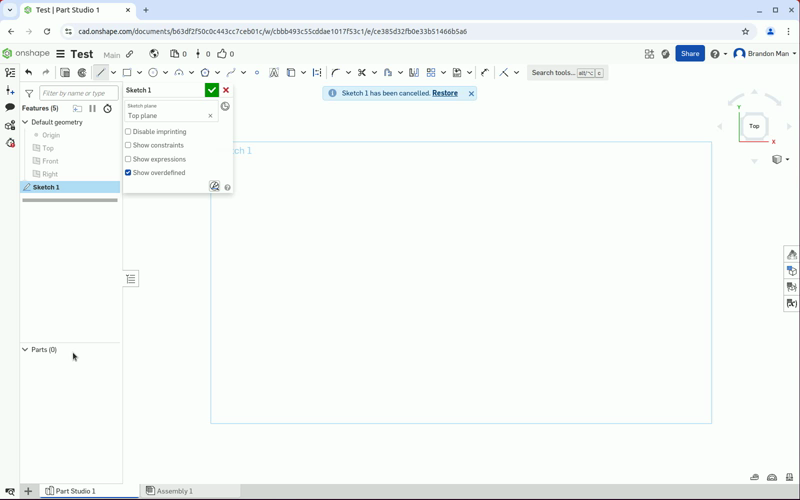
mouse_move(349, 282)
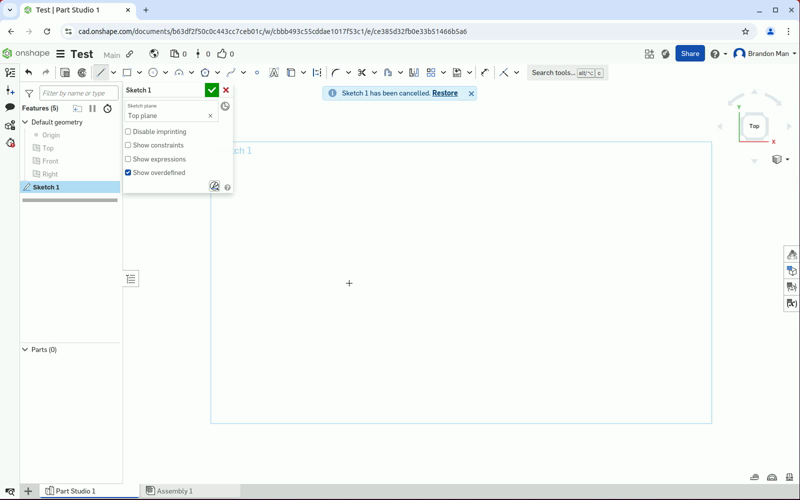
click(349, 282)
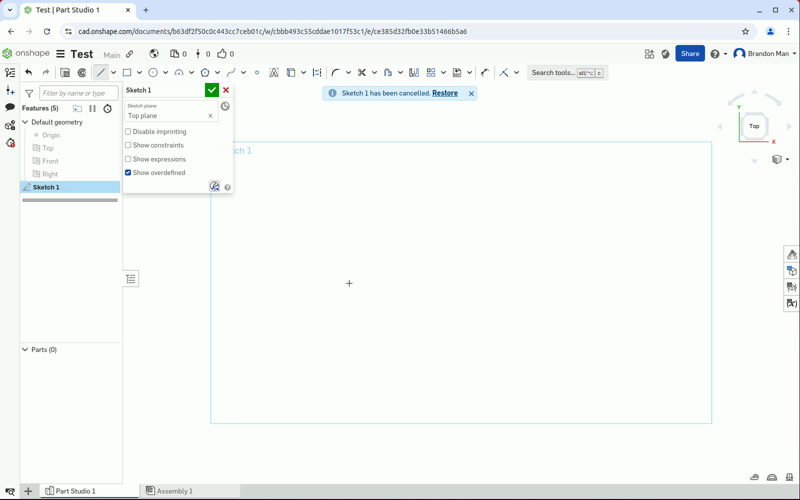
key_up(shift)
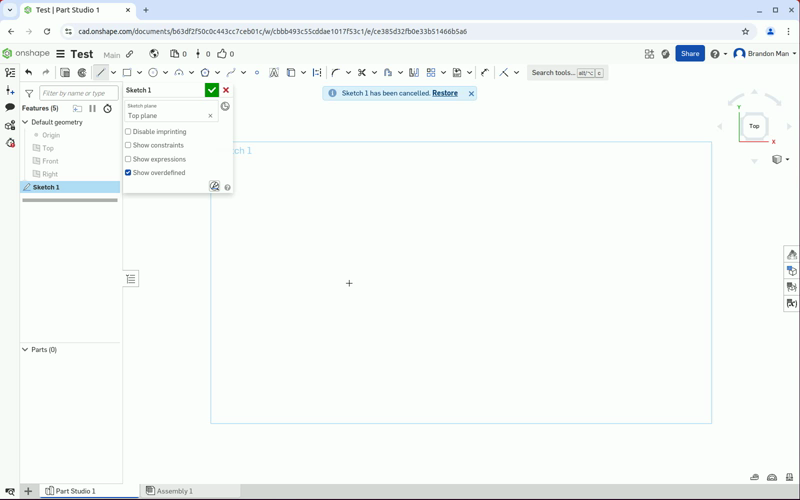
key_down(shift)
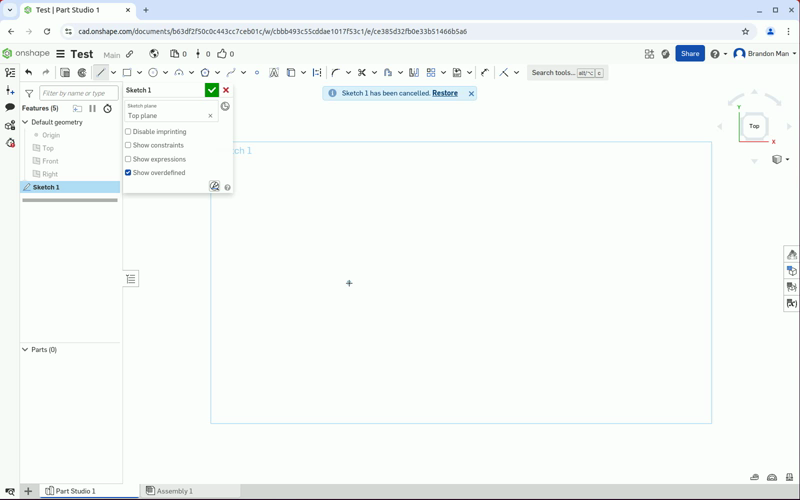
mouse_move(405, 378)
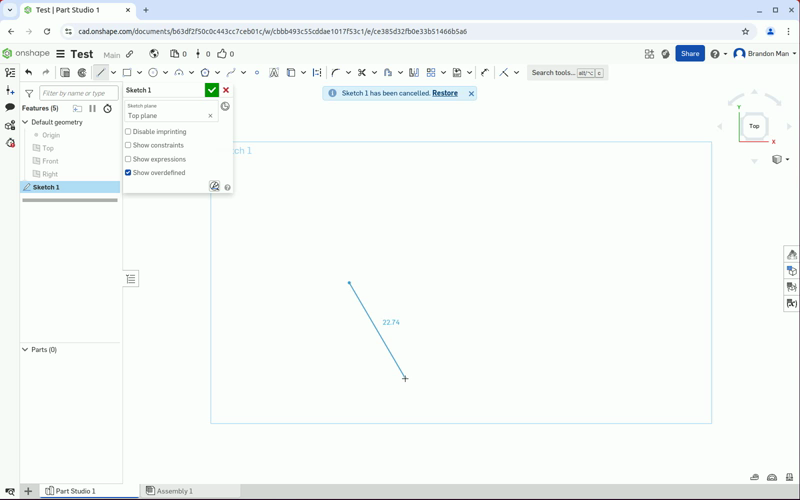
click(405, 378)
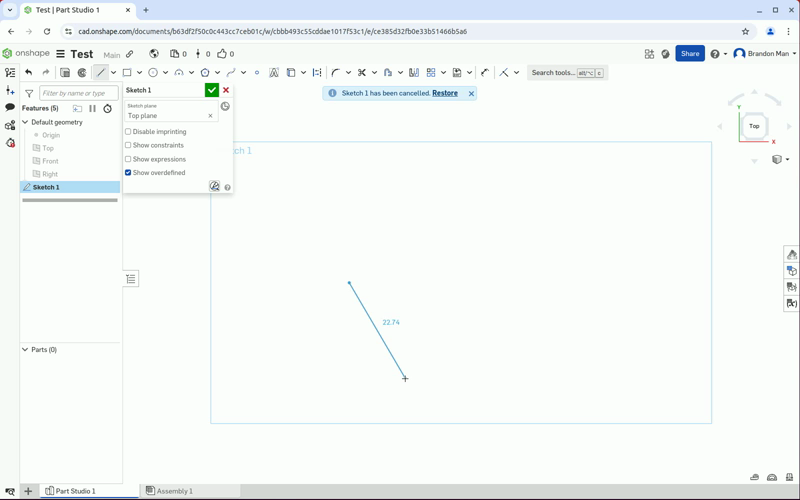
key_up(shift)
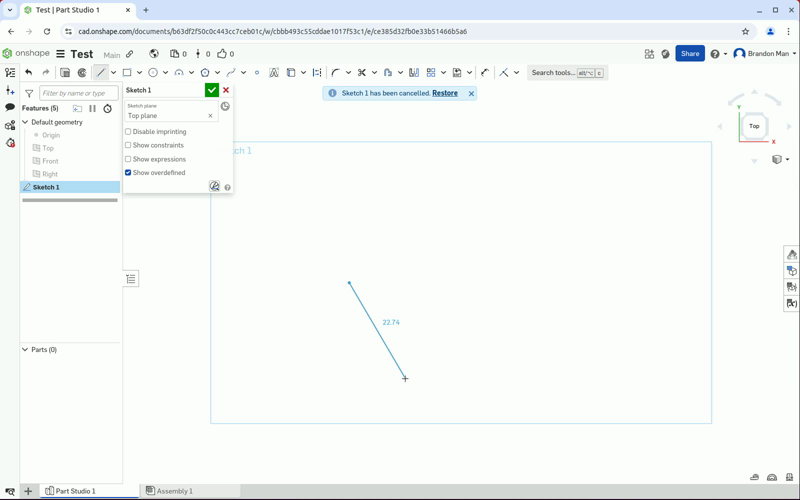
key_down(shift)
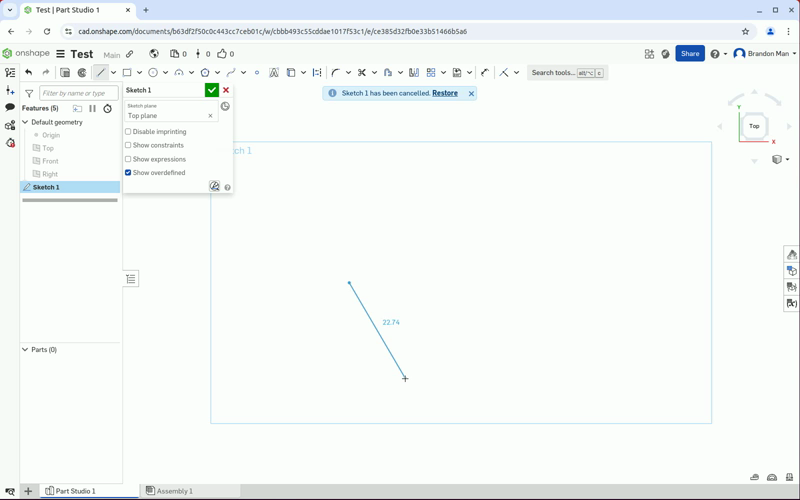
mouse_move(514, 378)
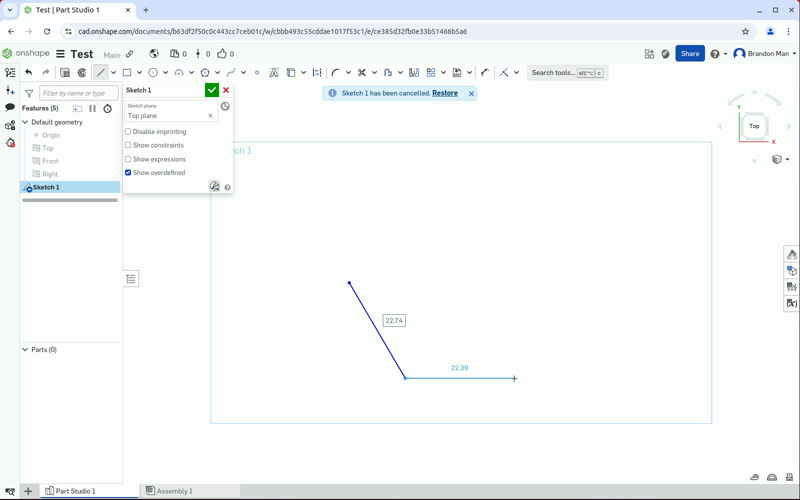
click(514, 378)
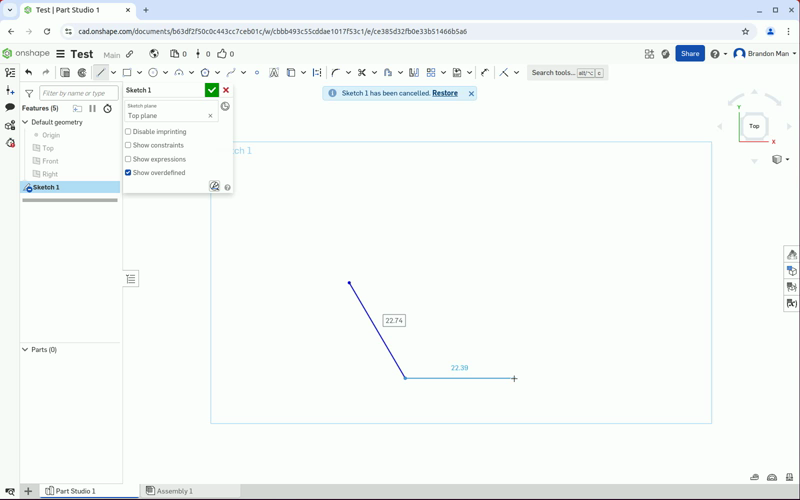
key_up(shift)
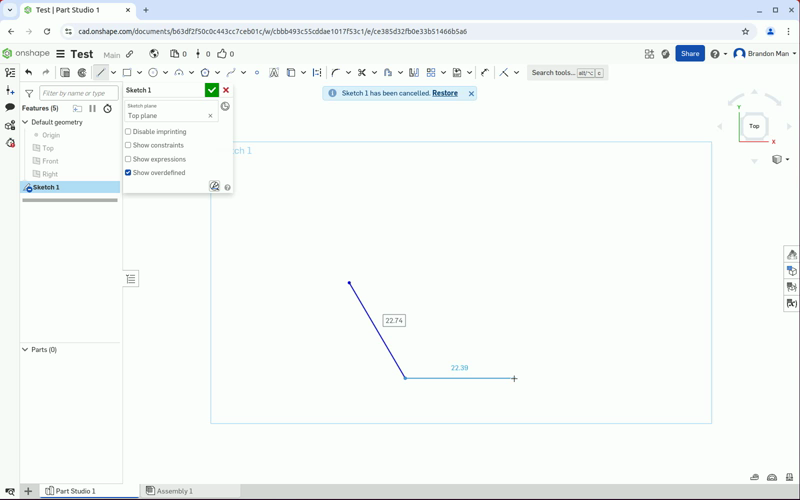
key_down(shift)
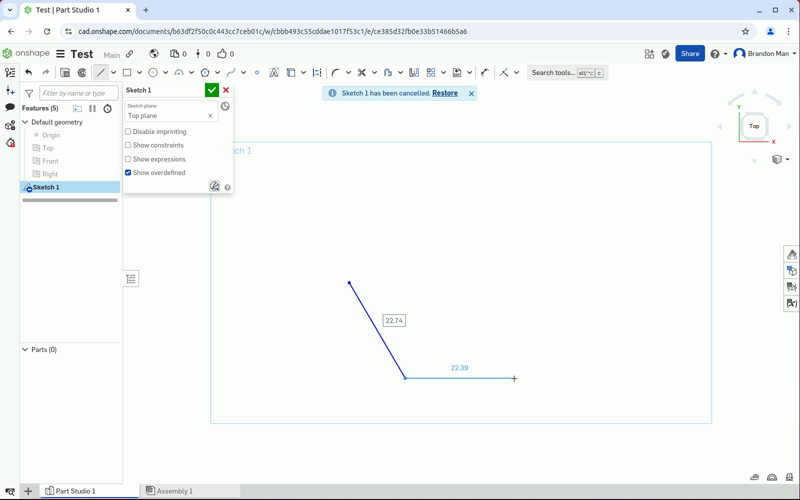
mouse_move(569, 282)
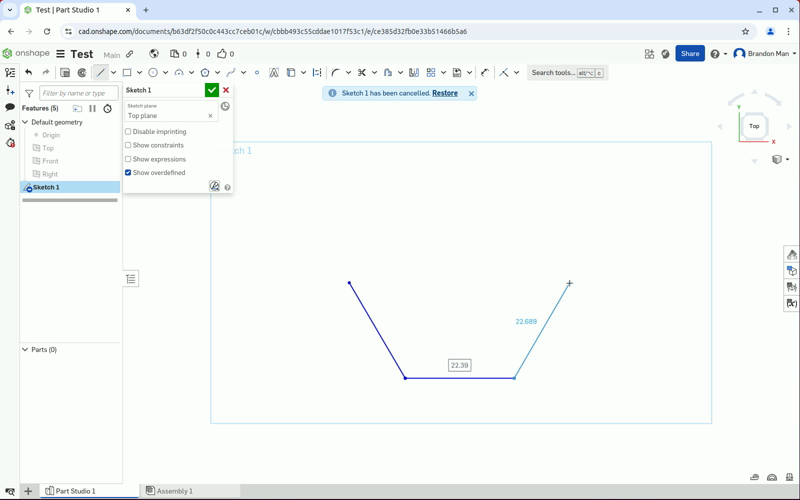
click(569, 282)
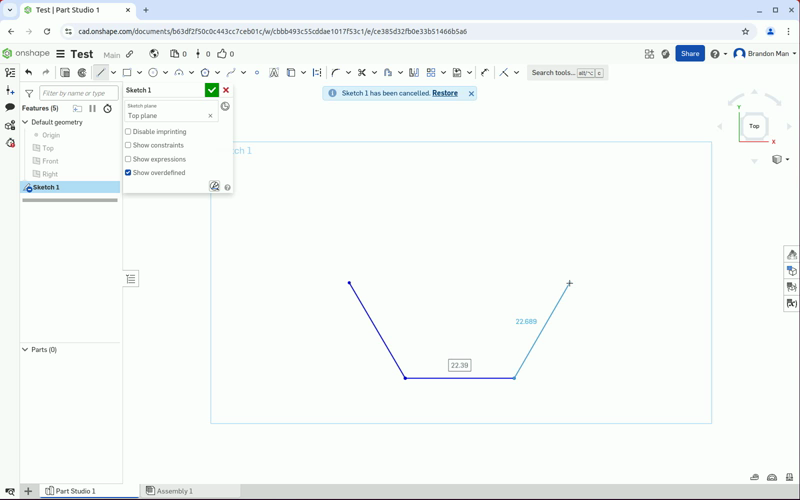
key_up(shift)
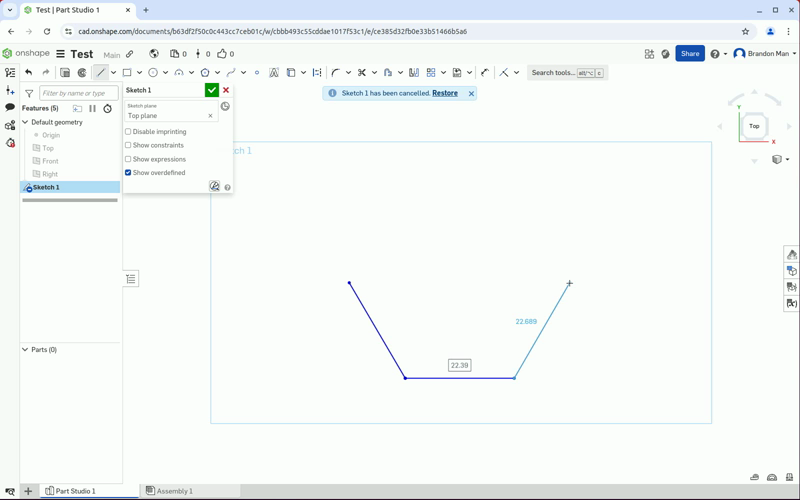
key_down(shift)
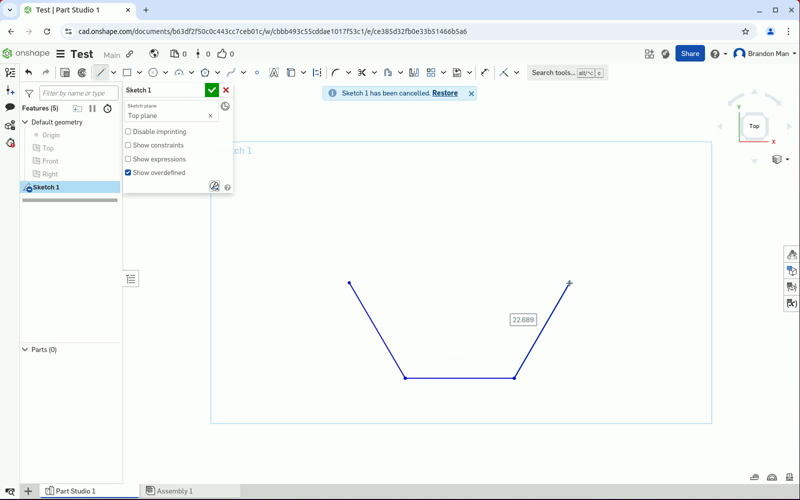
mouse_move(514, 187)
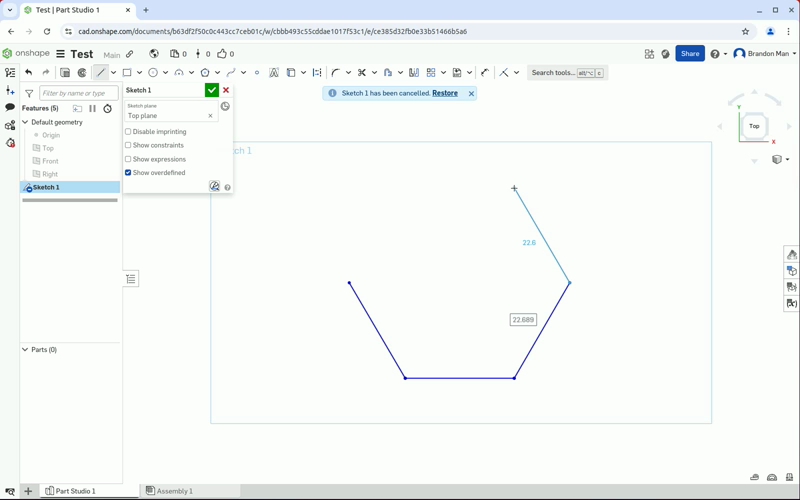
click(514, 187)
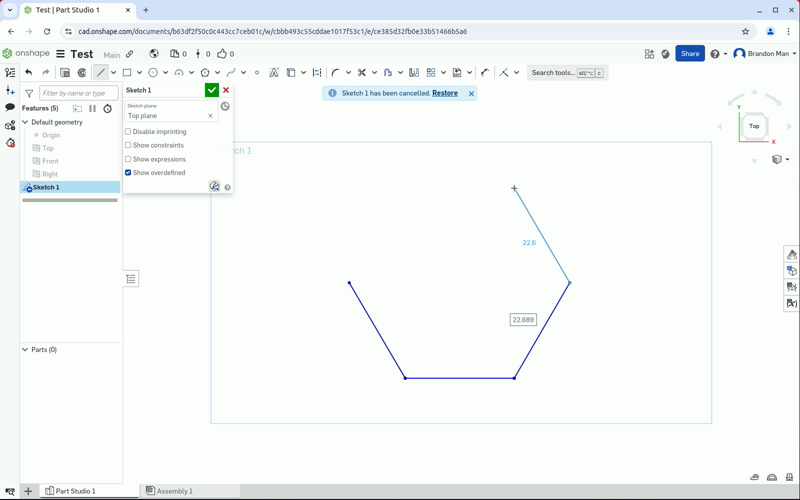
key_up(shift)
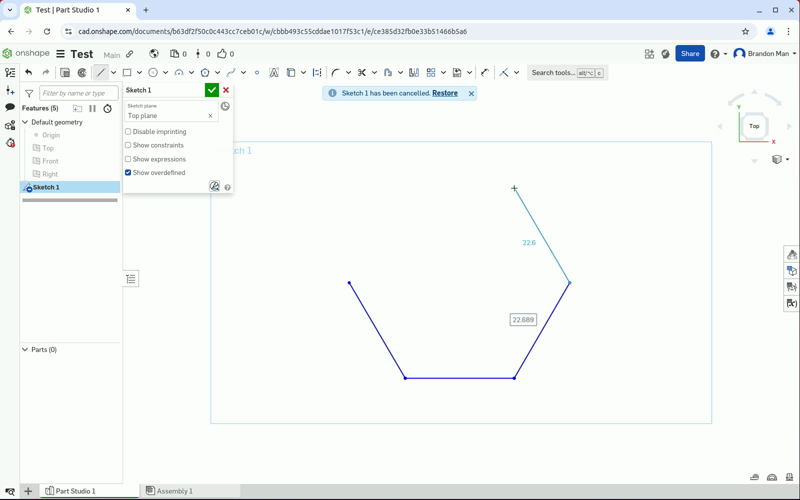
key_down(shift)
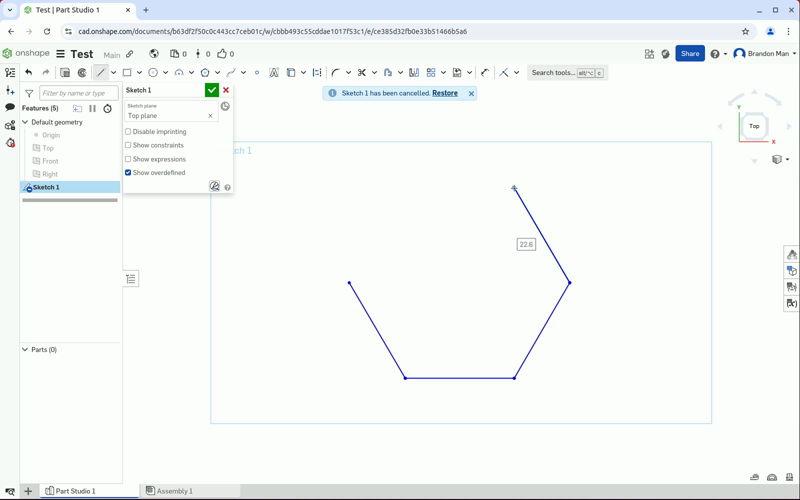
mouse_move(405, 187)
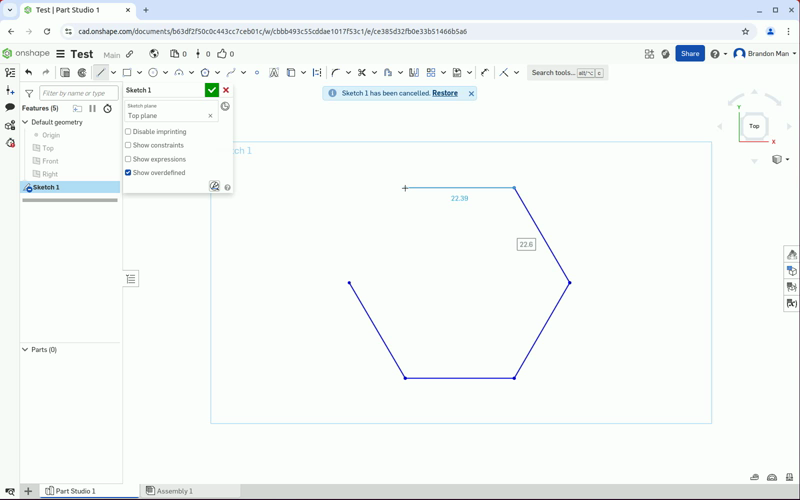
click(405, 187)
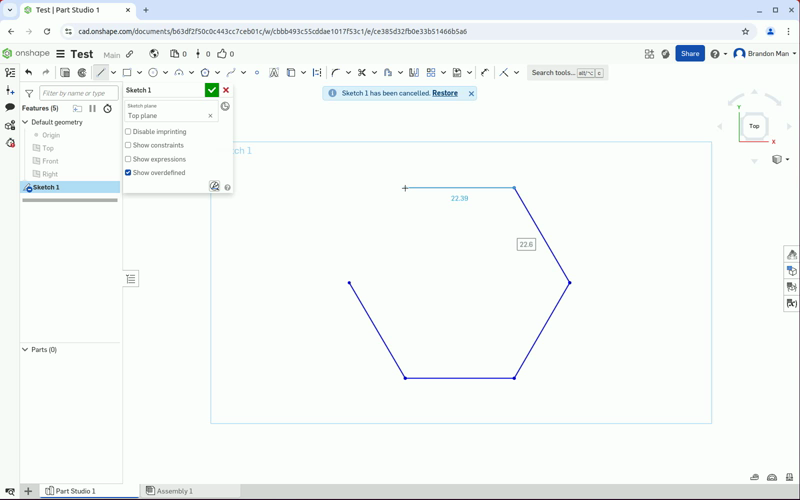
key_up(shift)
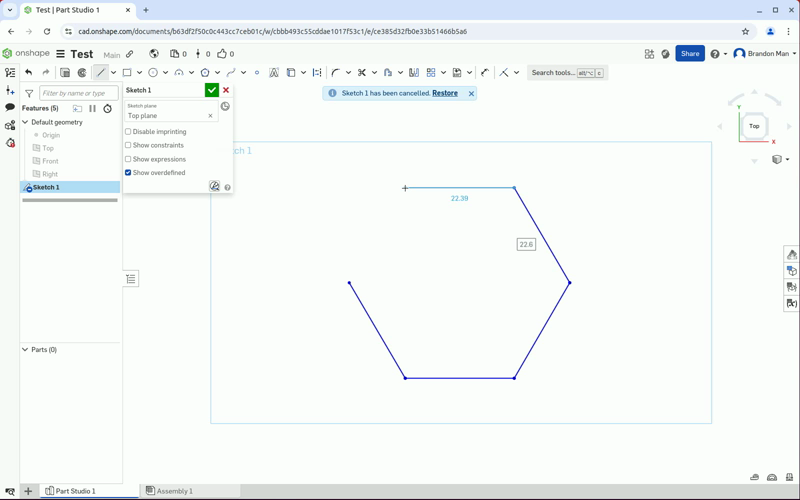
key_down(shift)
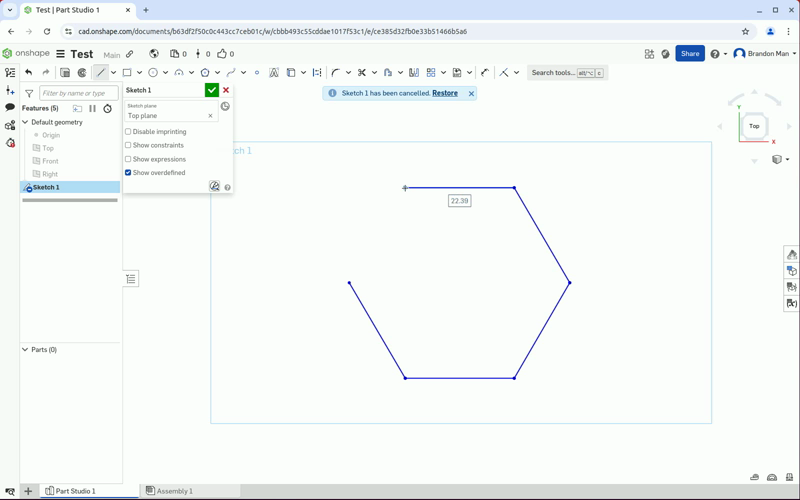
mouse_move(349, 282)
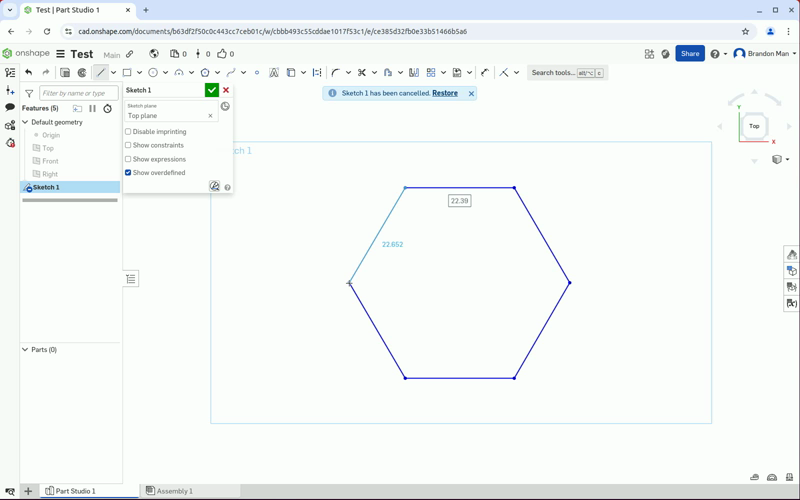
key_up(shift)
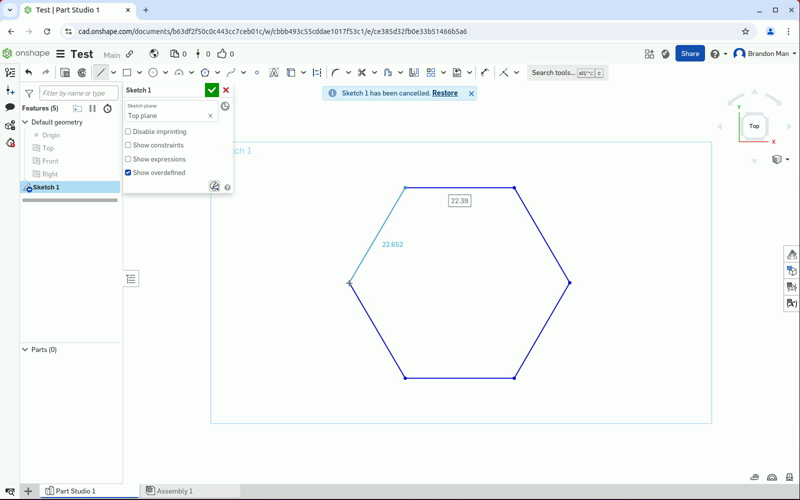
click(349, 282)
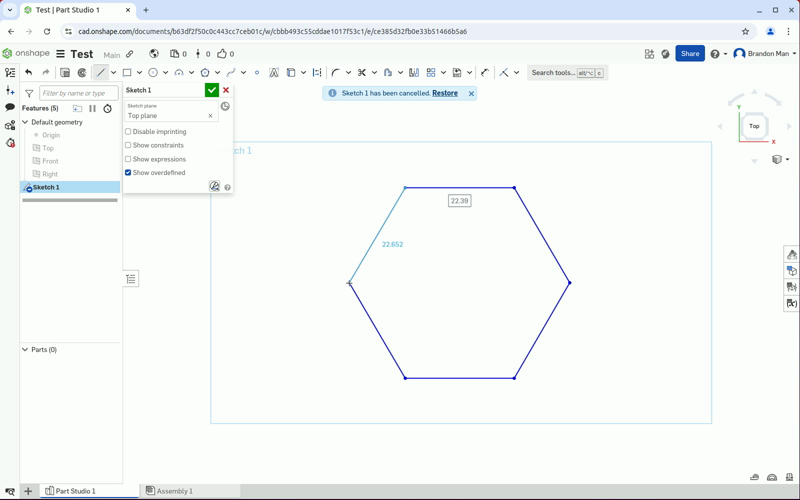
key(esc)
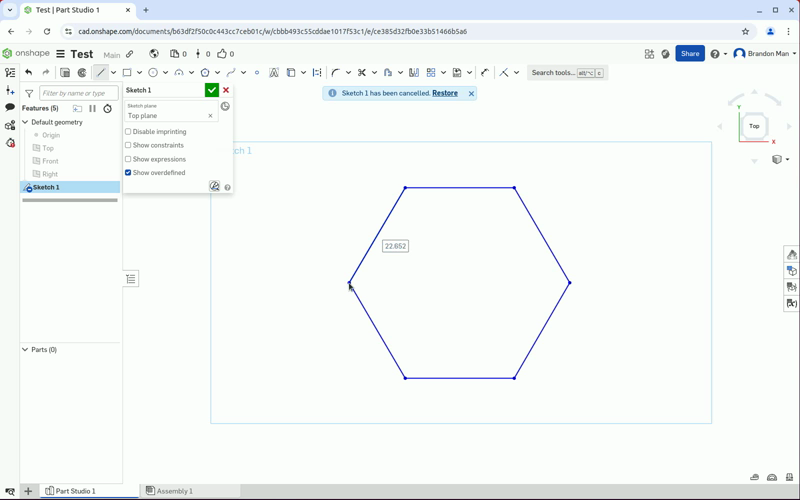
mouse_move(452, 213)
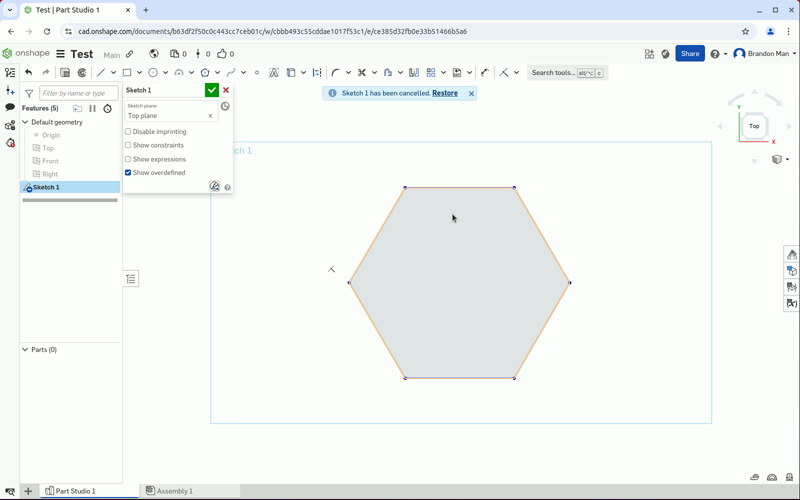
click(452, 213)
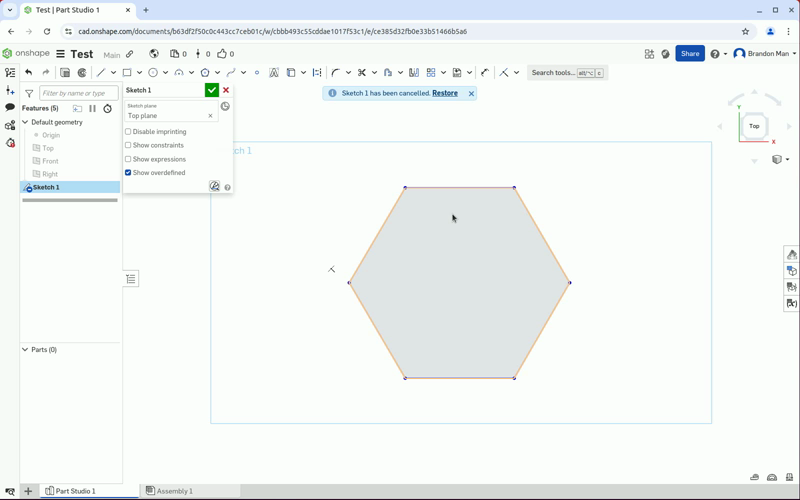
mouse_move(73, 352)
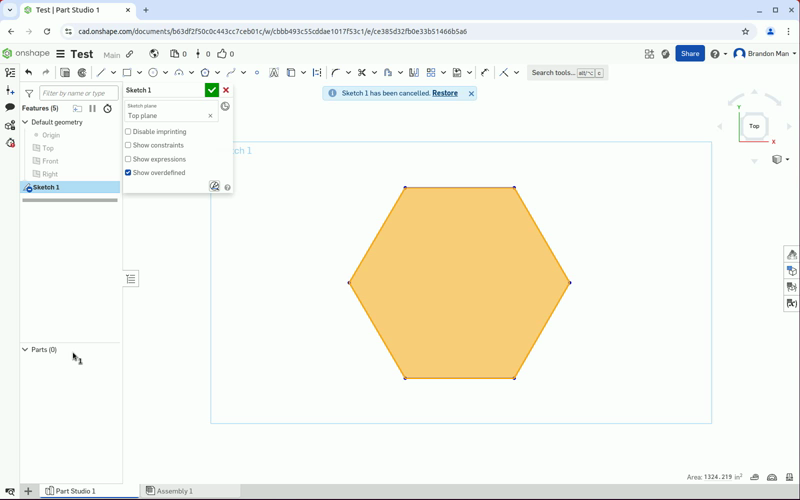
key(shift+y)
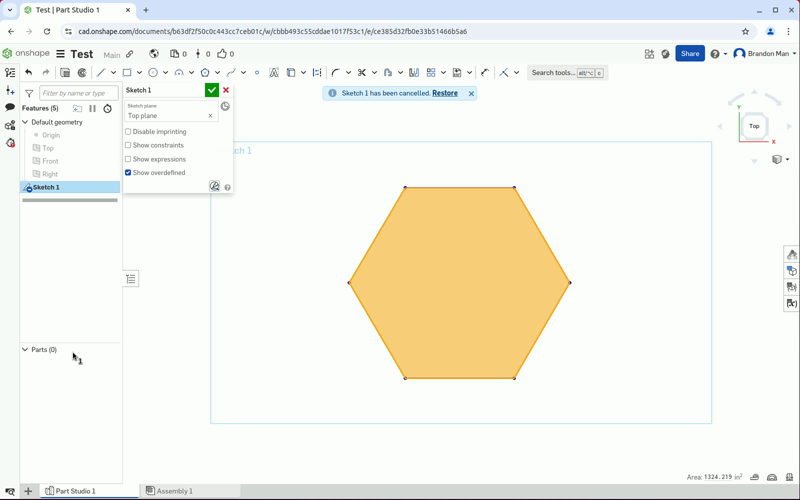
key(shift+e)
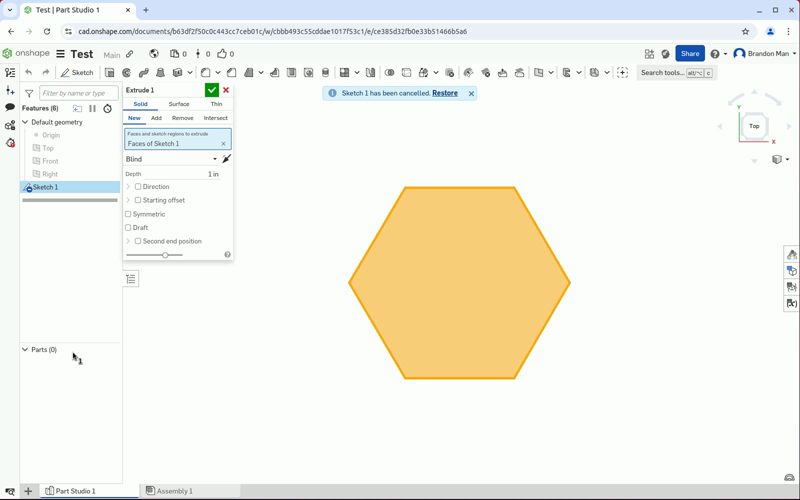
mouse_move(143, 106)
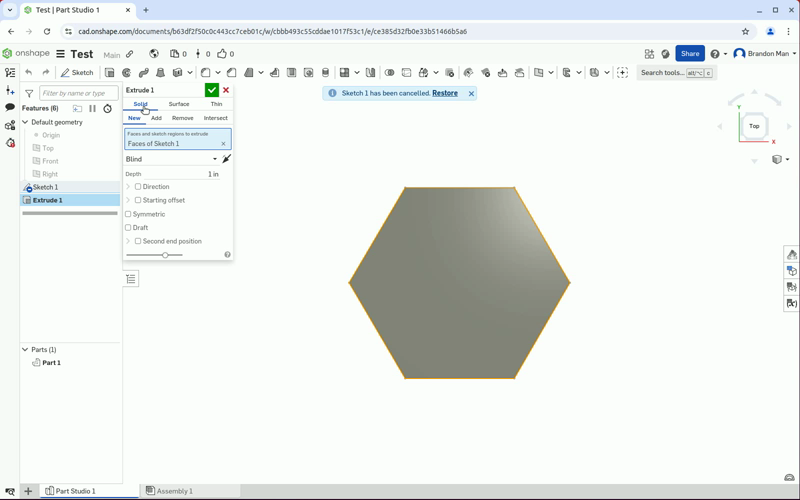
click(143, 106)
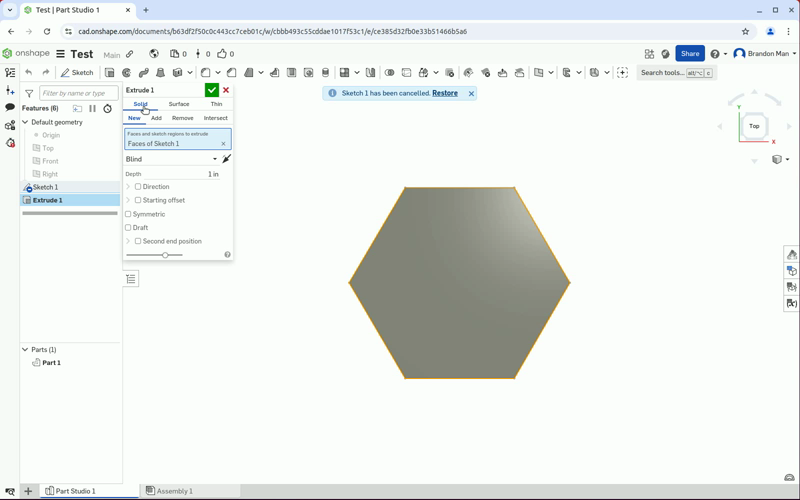
mouse_move(137, 120)
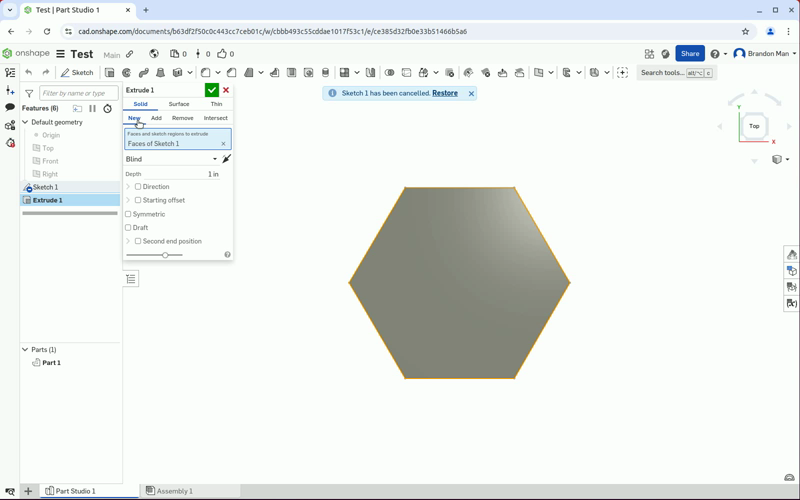
click(137, 120)
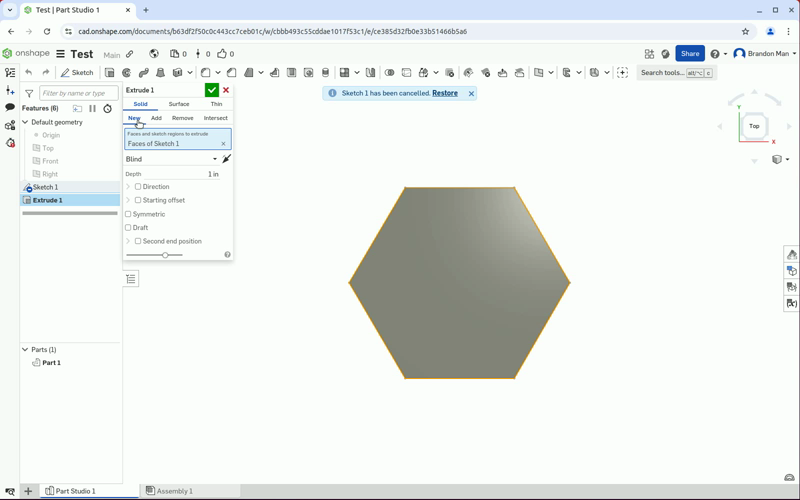
key(tab, 4)
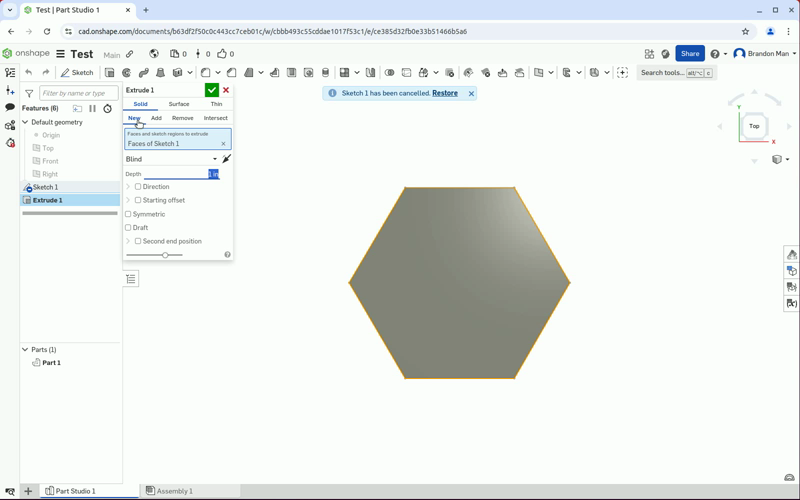
text(15.405)
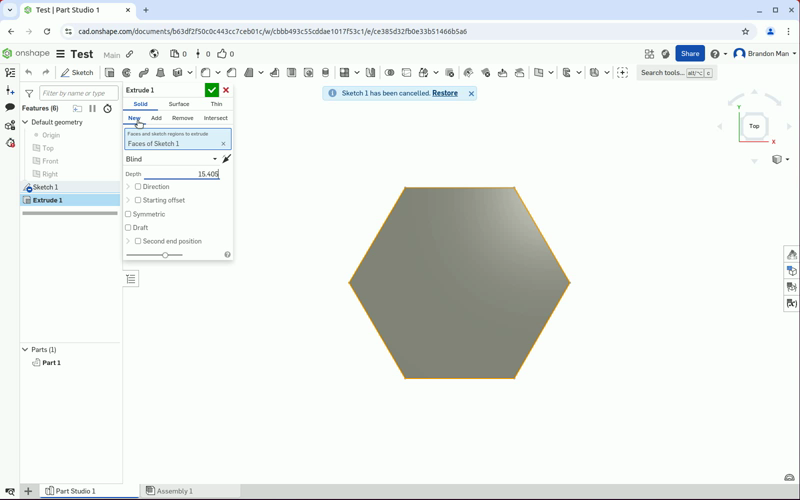
key(enter)
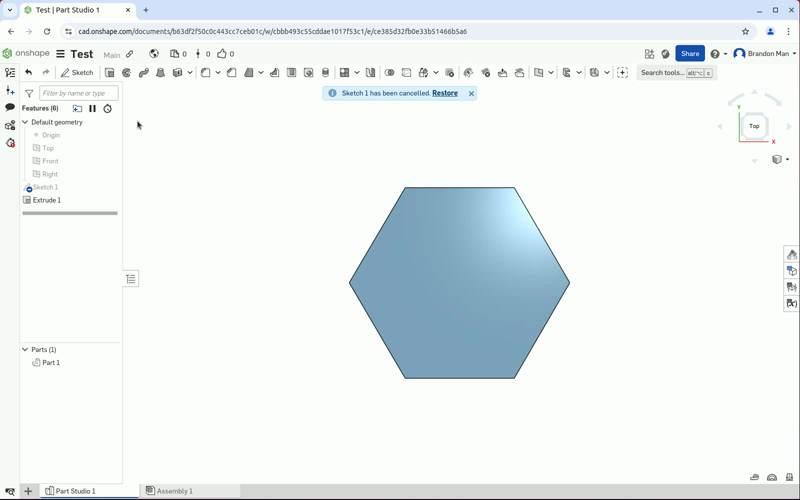
key(shift+h)
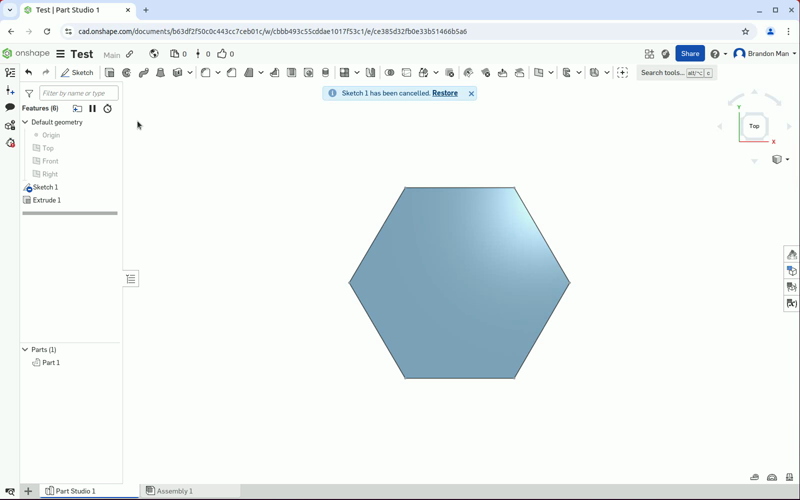
key(shift+h)
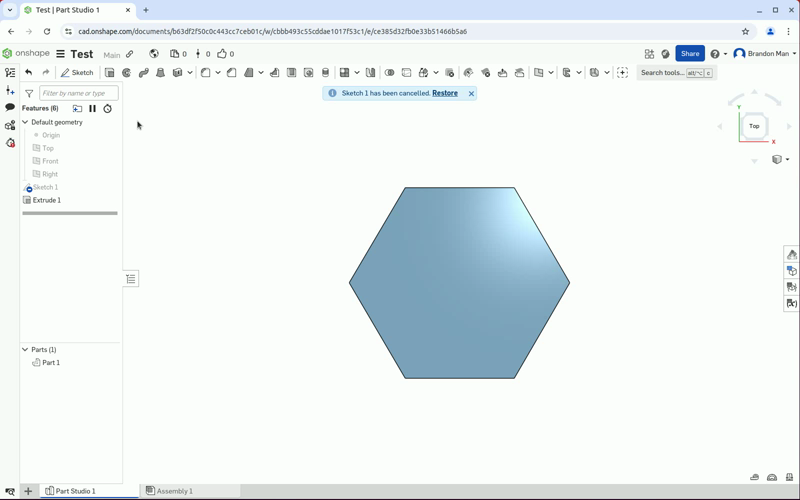
mouse_move(73, 189)
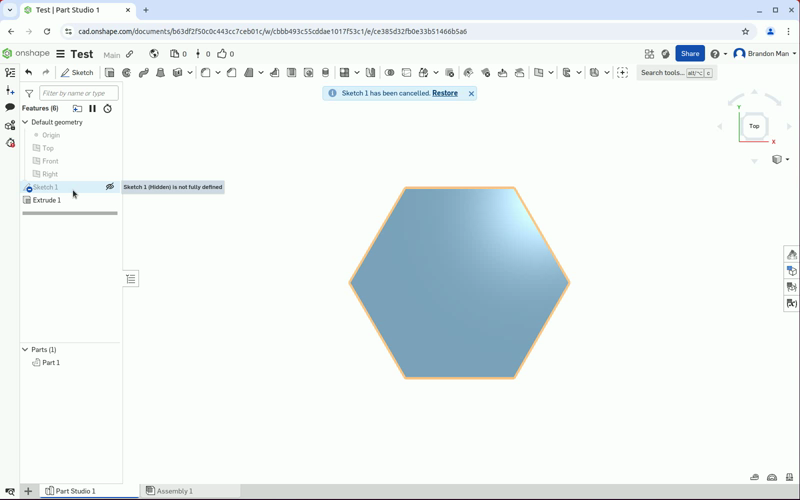
click(73, 189)
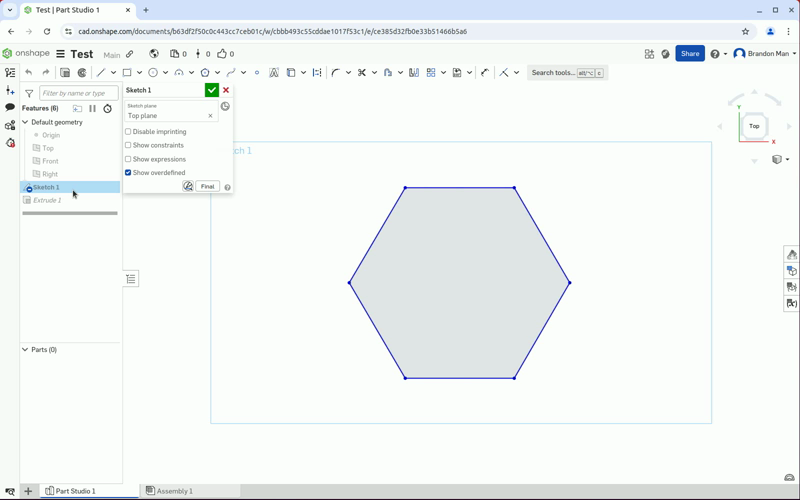
mouse_move(229, 92)
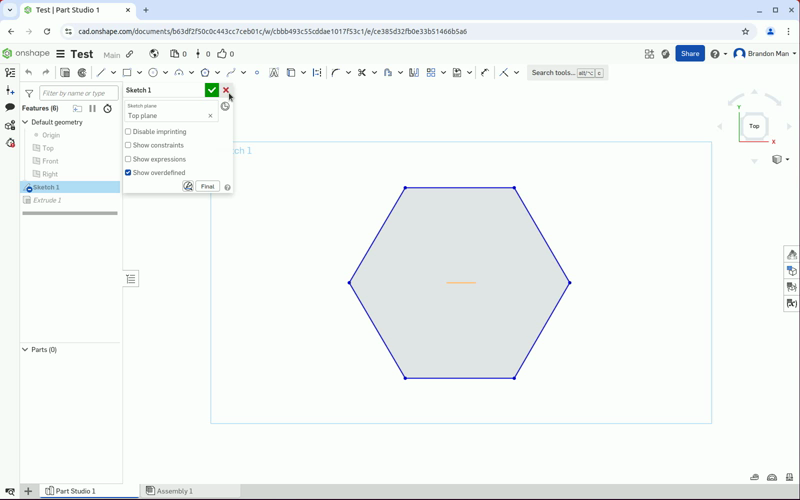
click(229, 92)
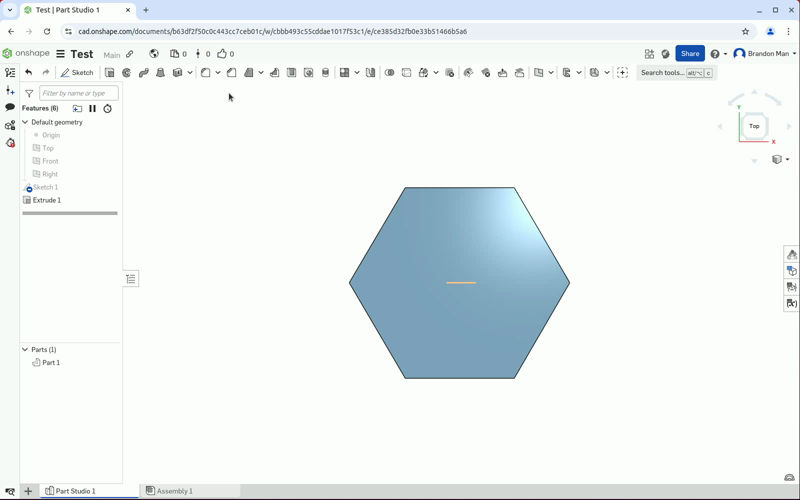
mouse_move(541, 75)
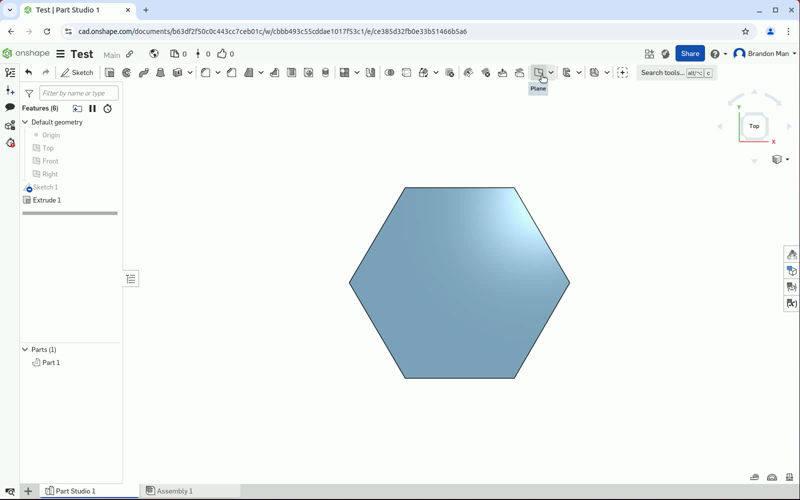
click(541, 75)
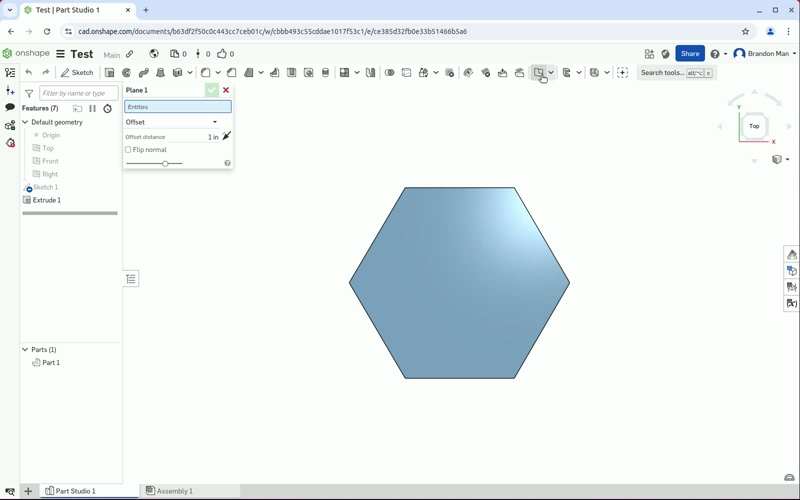
mouse_move(73, 150)
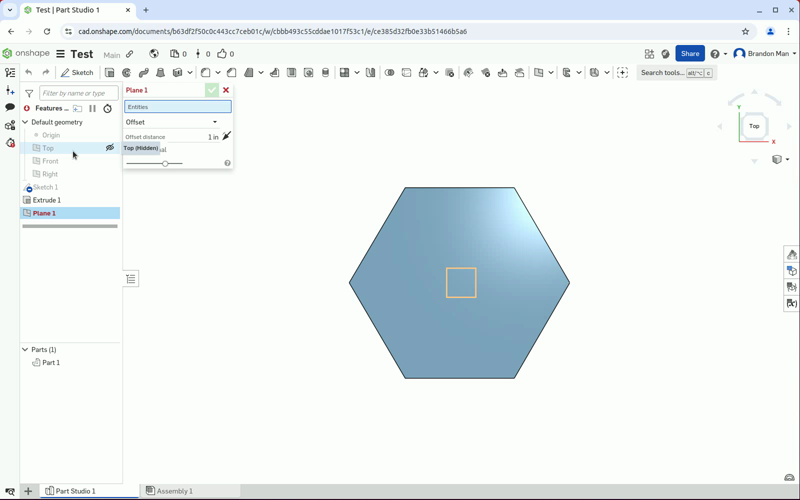
click(73, 150)
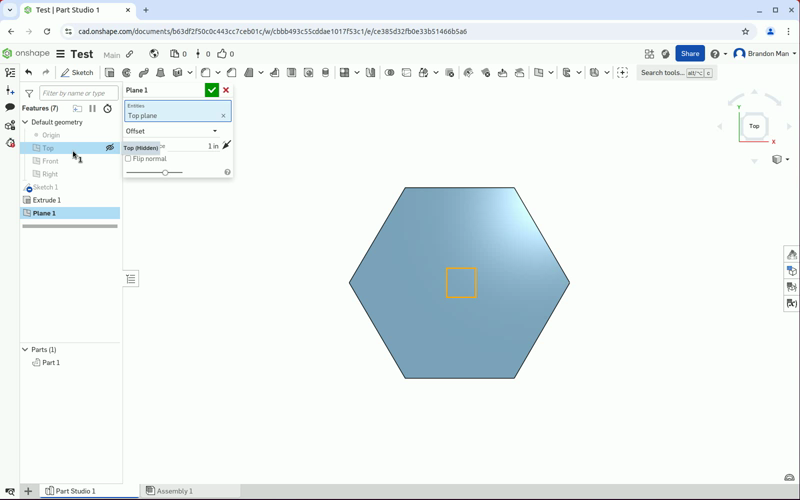
key(tab, 2)
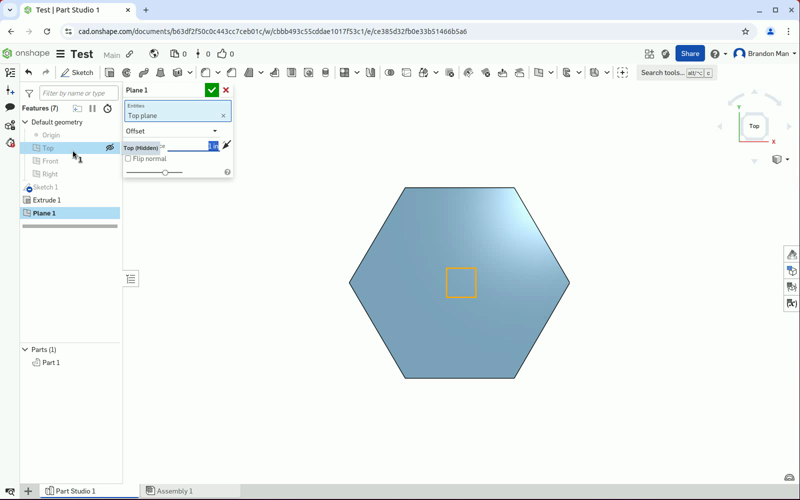
text(15.405)
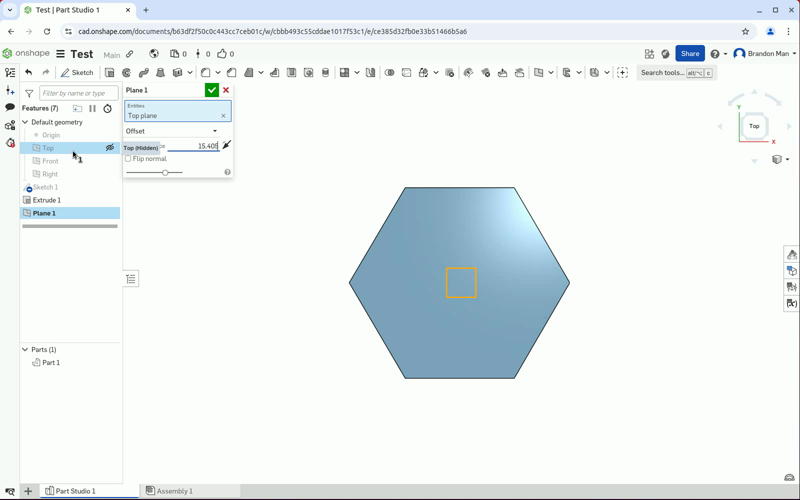
key(enter, 2)
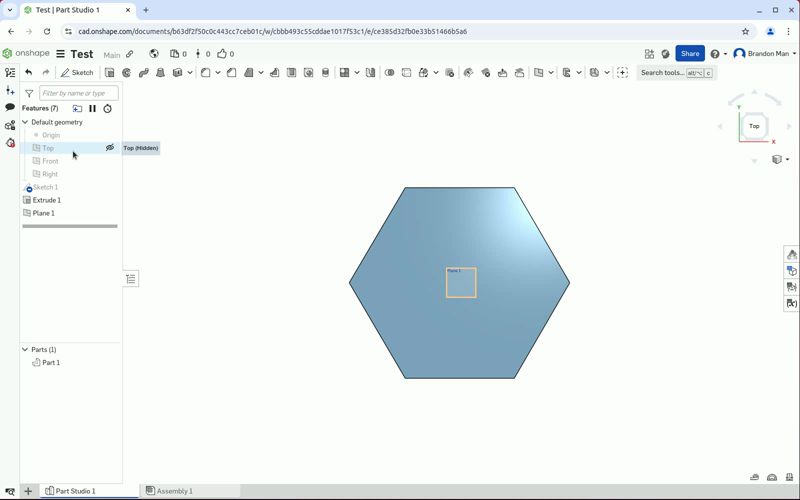
key(shift+s)
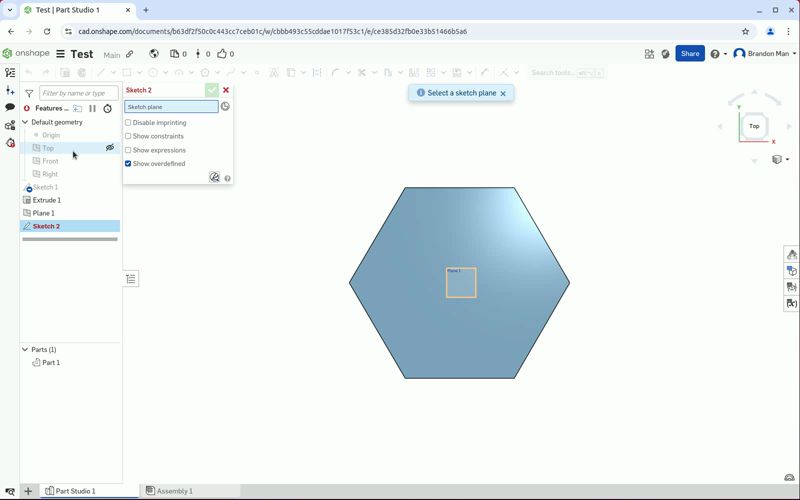
mouse_move(73, 215)
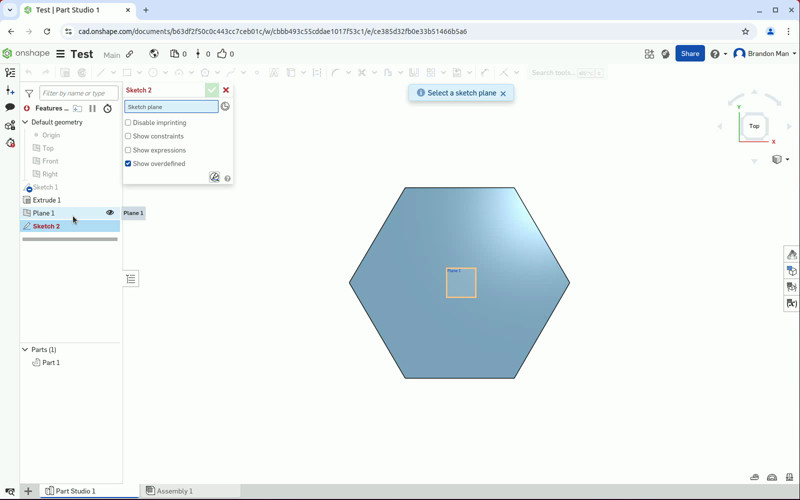
click(73, 215)
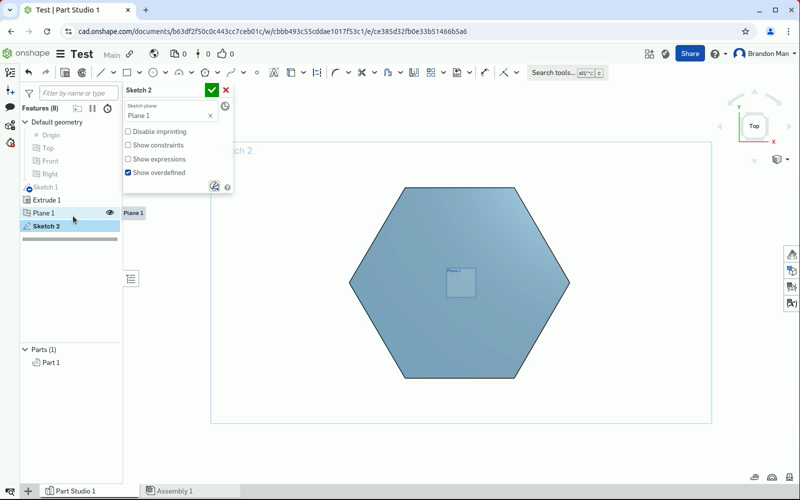
mouse_move(73, 352)
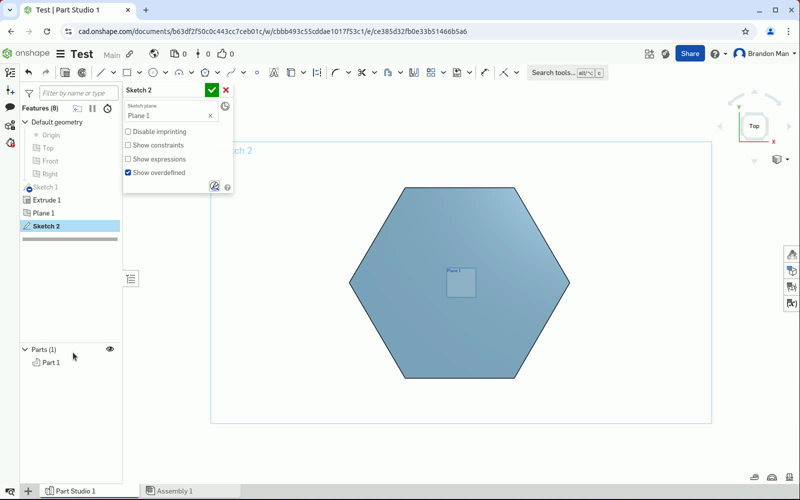
key(y)
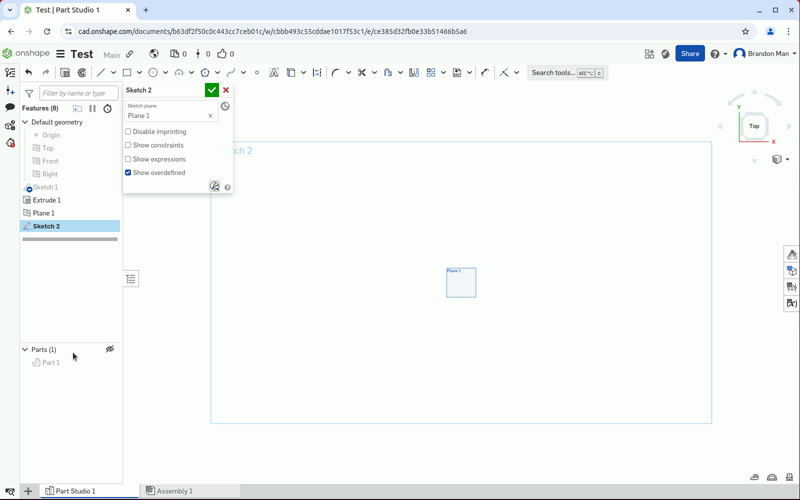
key(c)
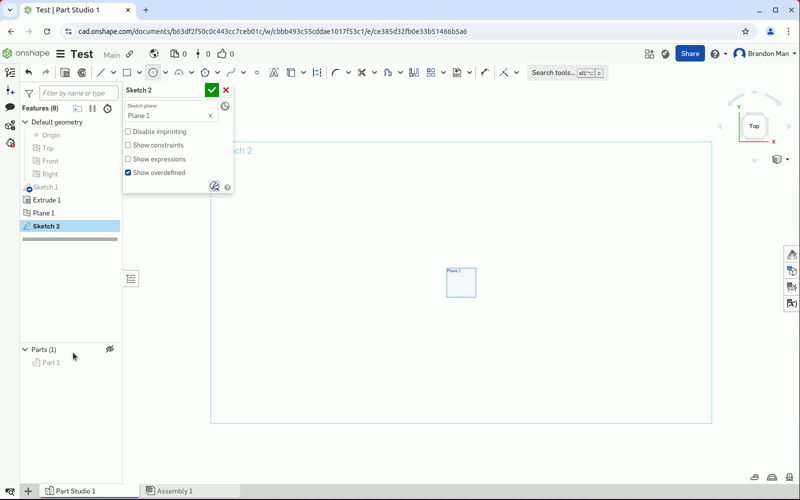
key_down(shift)
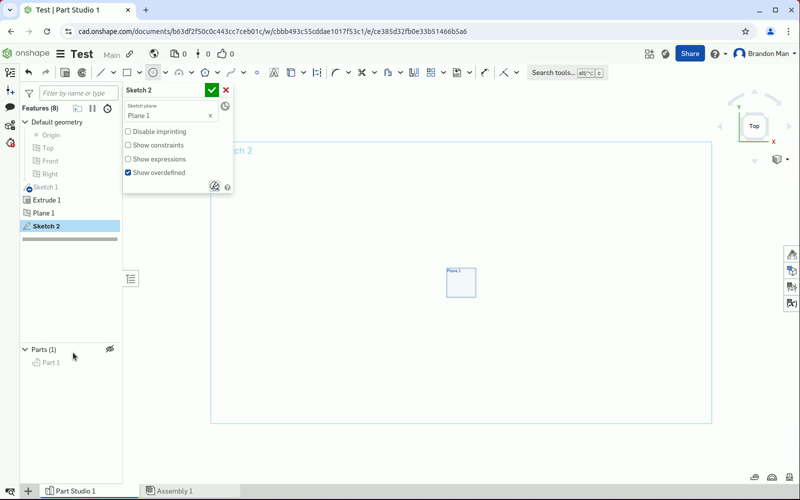
mouse_move(461, 282)
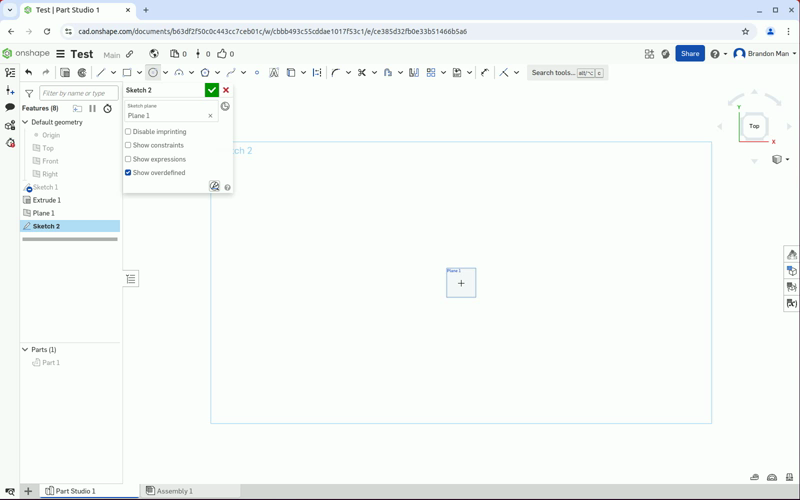
click(461, 282)
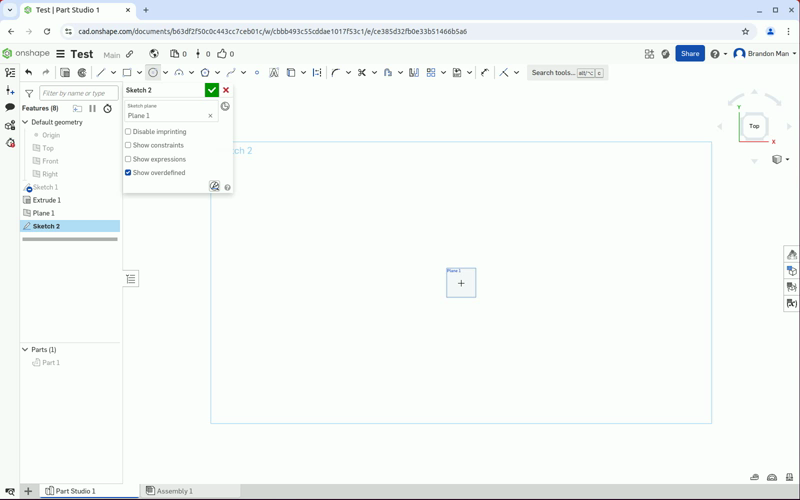
key_up(shift)
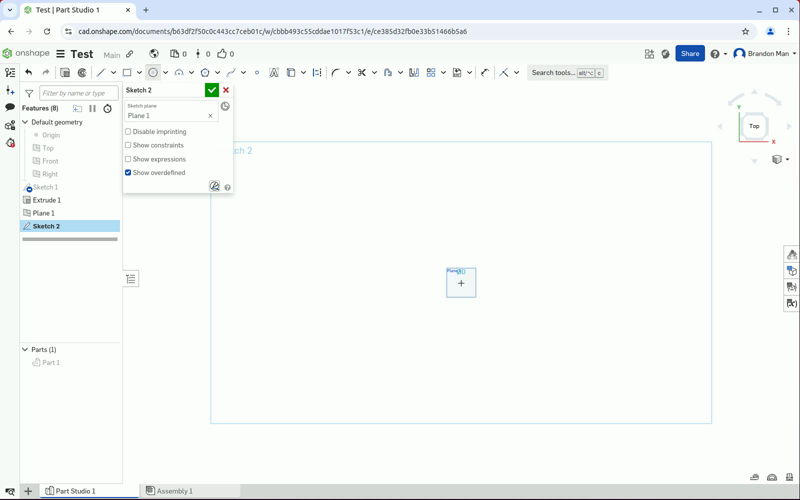
mouse_move(552, 282)
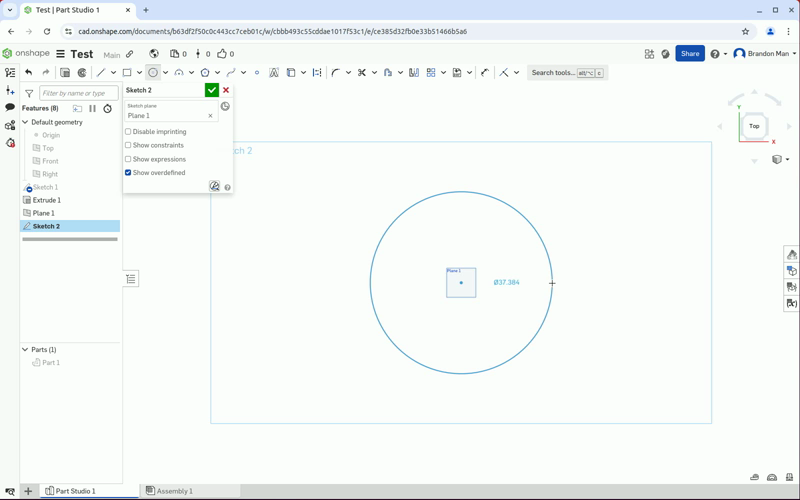
click(552, 282)
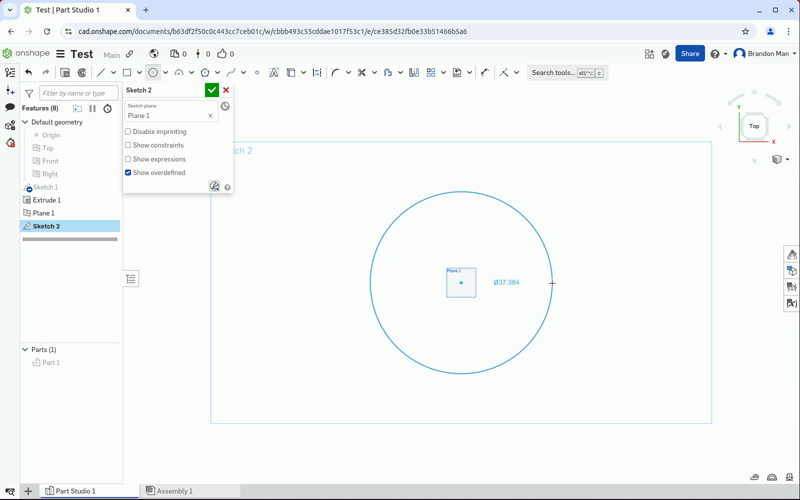
key(esc)
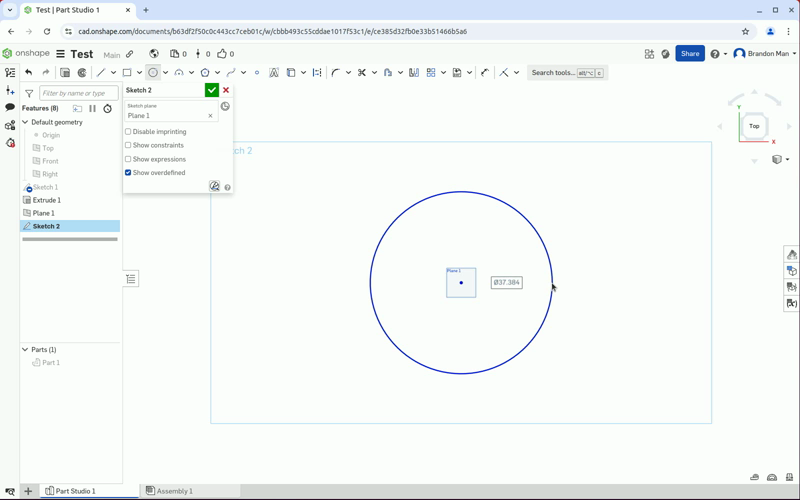
mouse_move(454, 312)
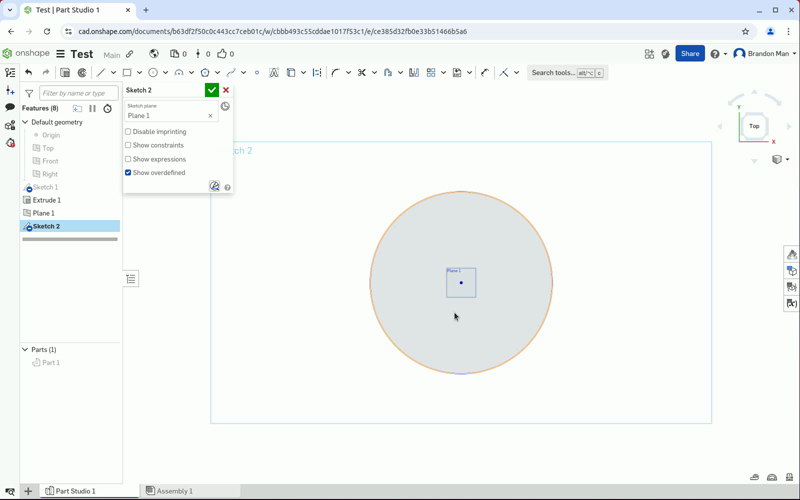
click(454, 312)
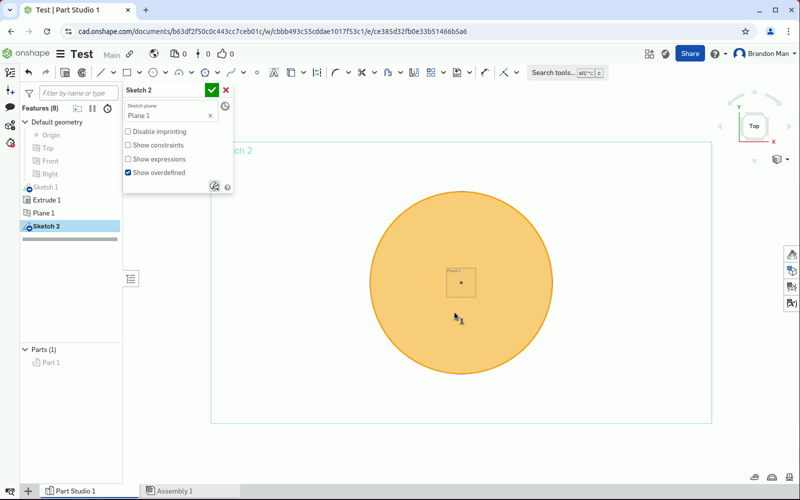
mouse_move(73, 352)
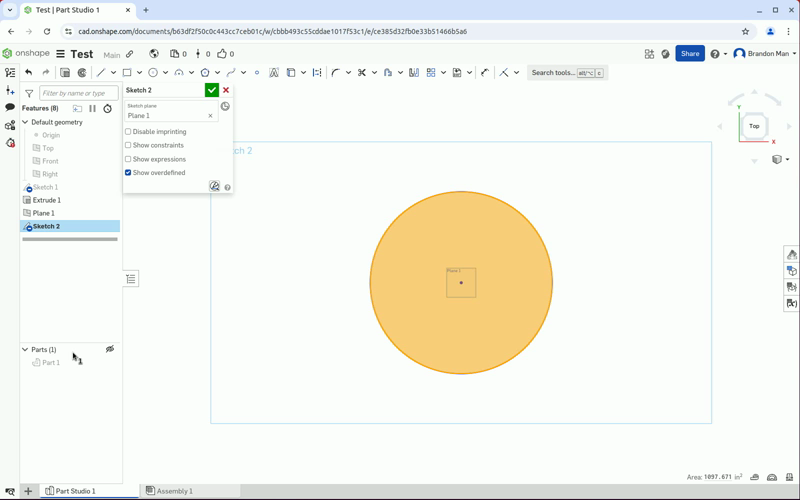
key(shift+y)
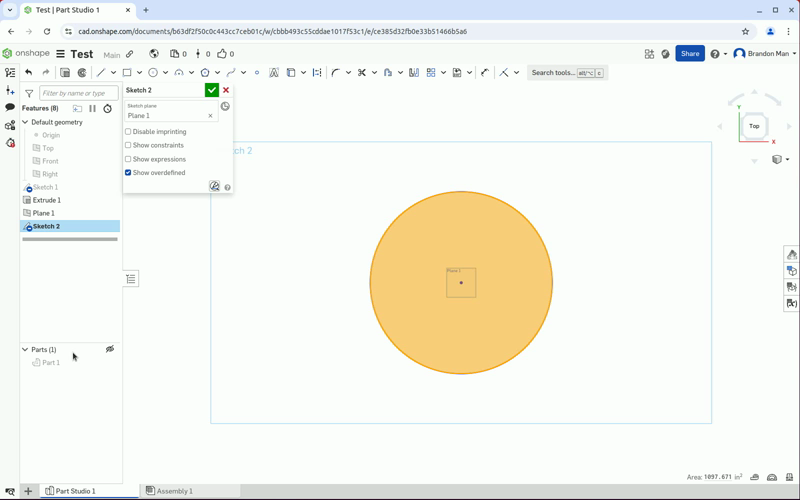
key(shift+e)
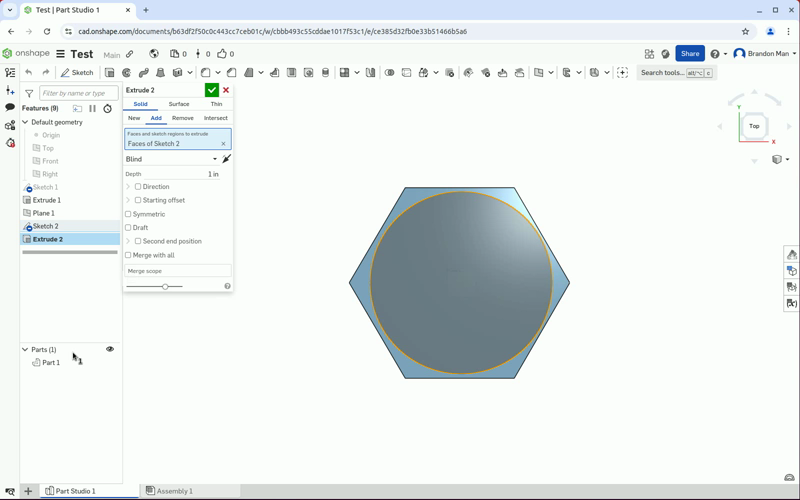
mouse_move(143, 106)
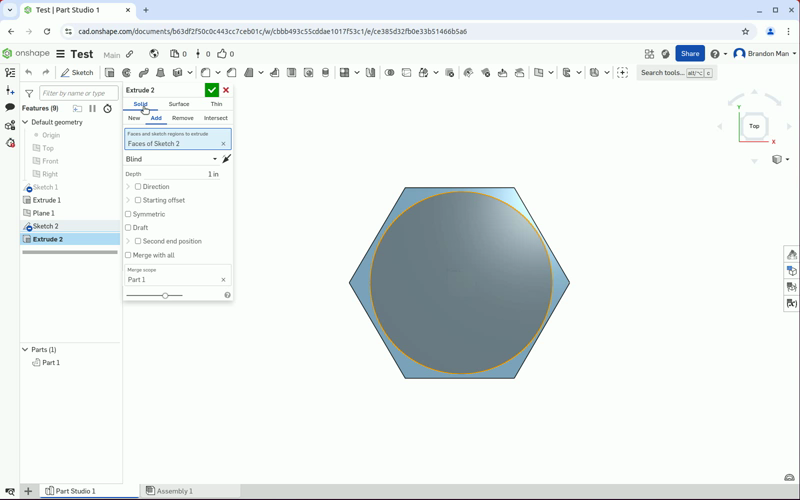
click(143, 106)
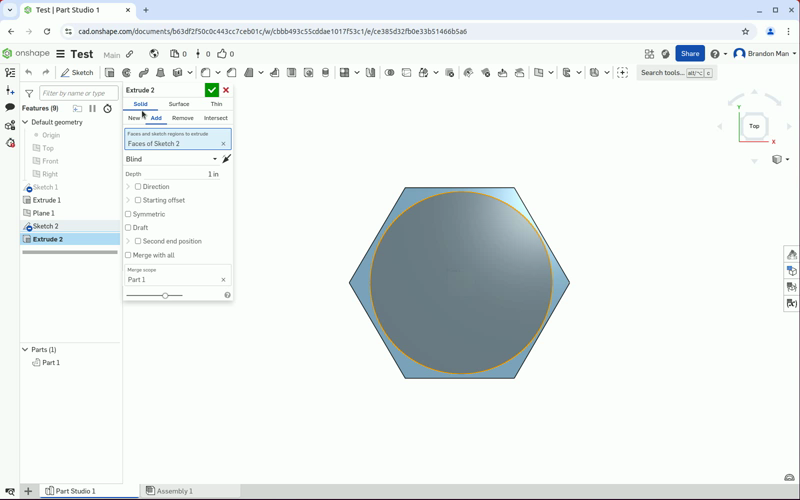
mouse_move(137, 120)
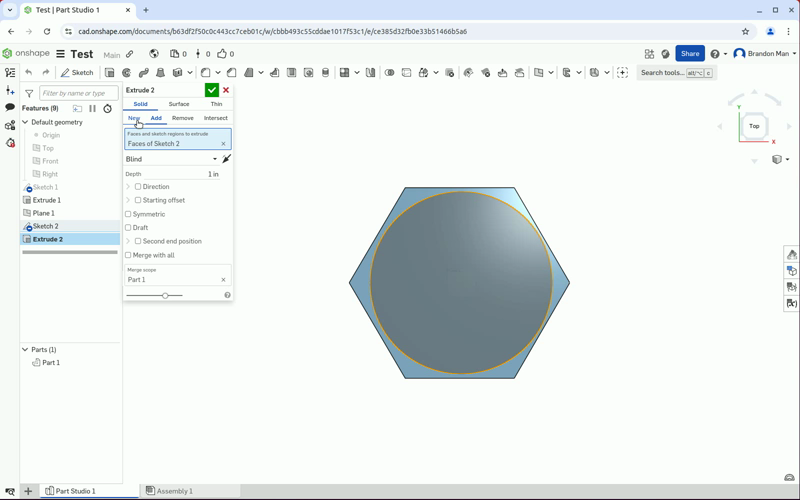
click(137, 120)
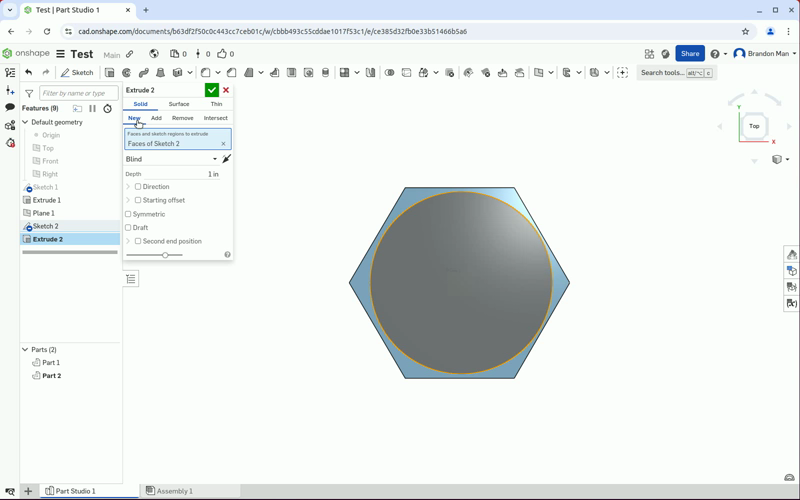
key(tab, 4)
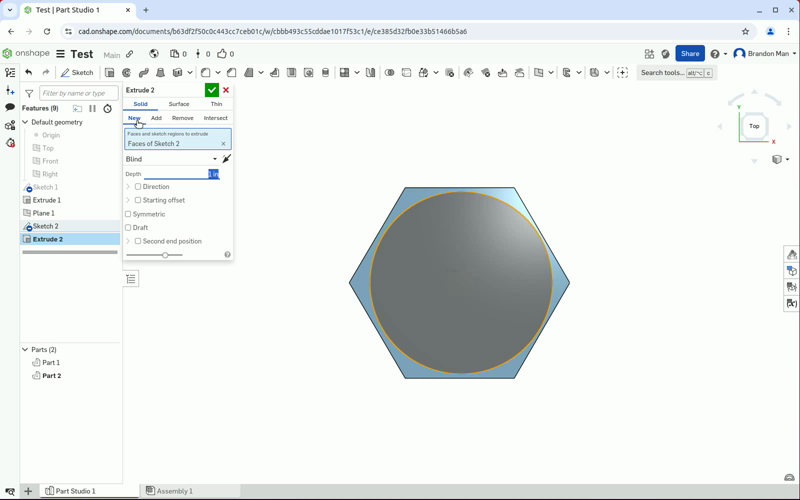
text(7.703)
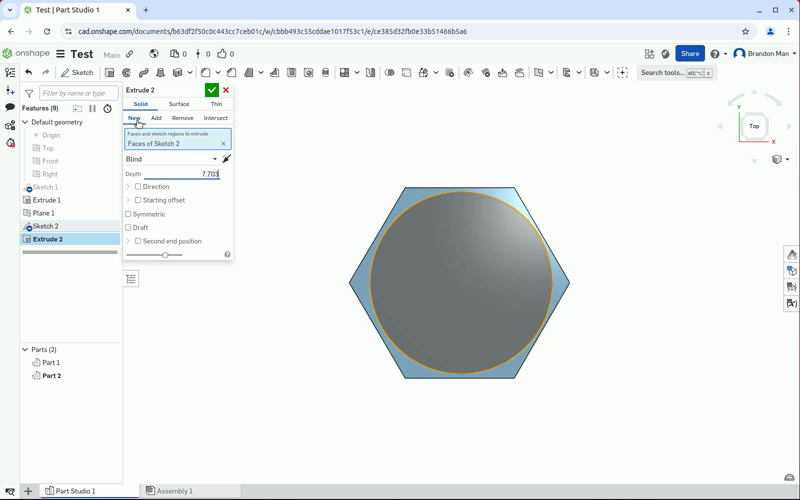
key(enter)
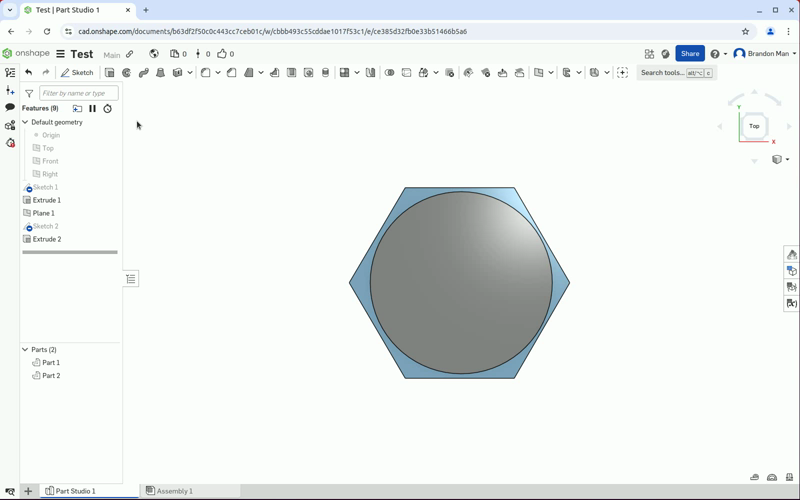
key(shift+h)
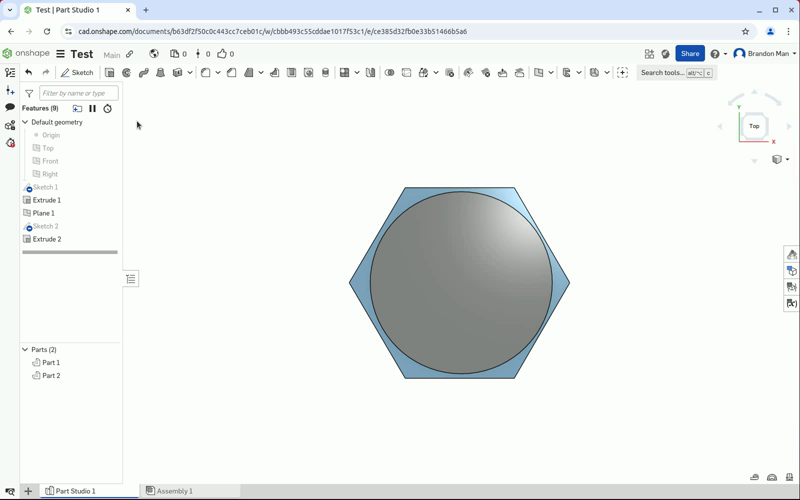
key(shift+h)
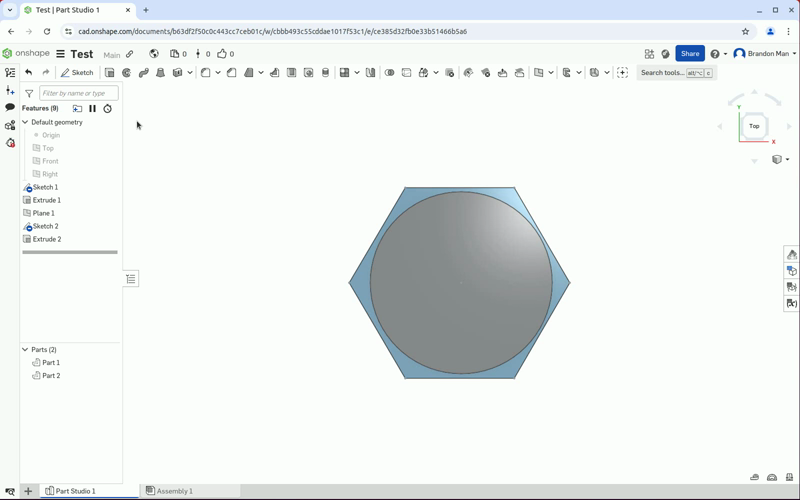
key(shift+7)
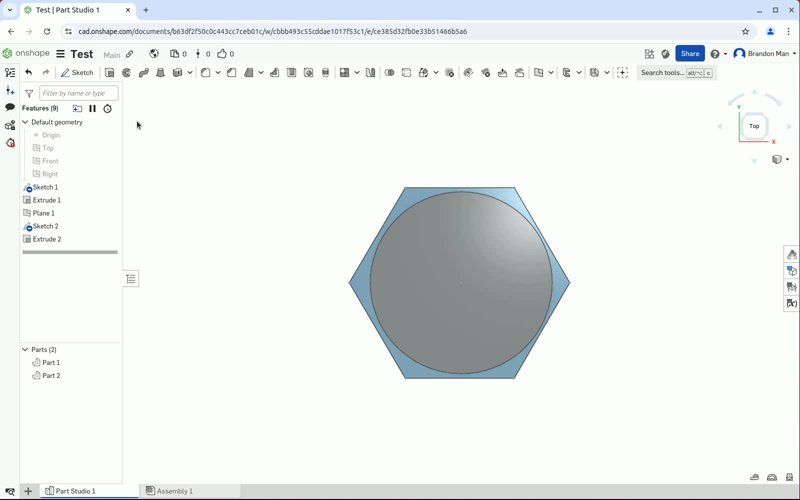
key(up, 3)
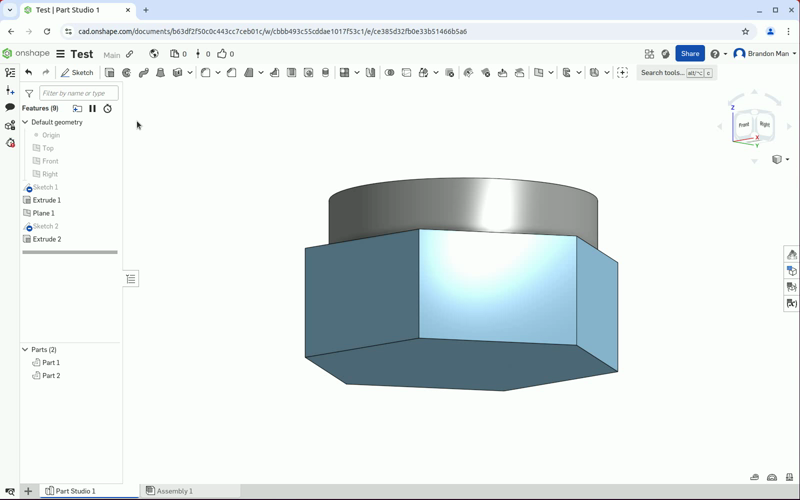
key(left, 3)
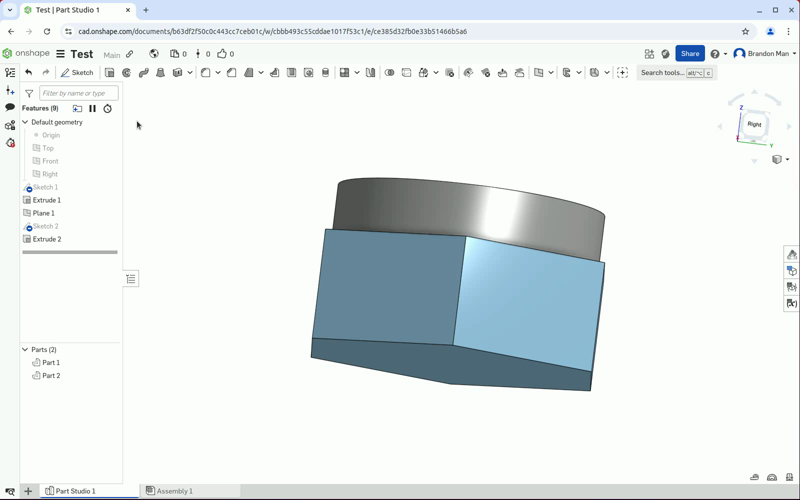
key(right, 3)
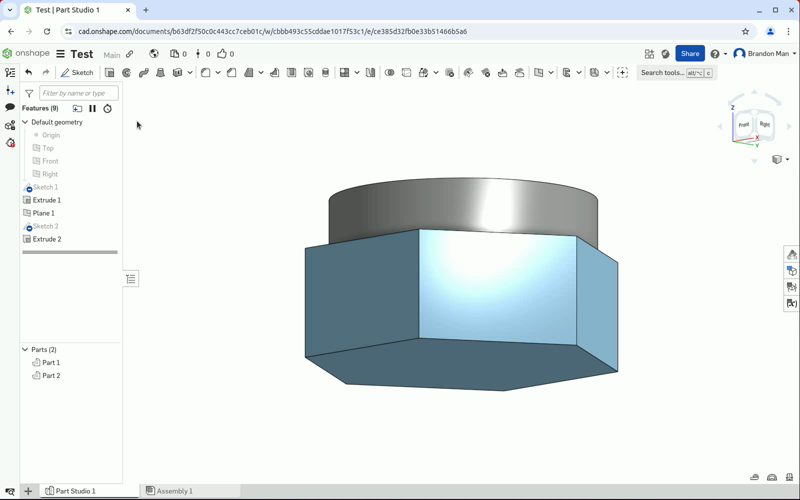
key(down, 3)
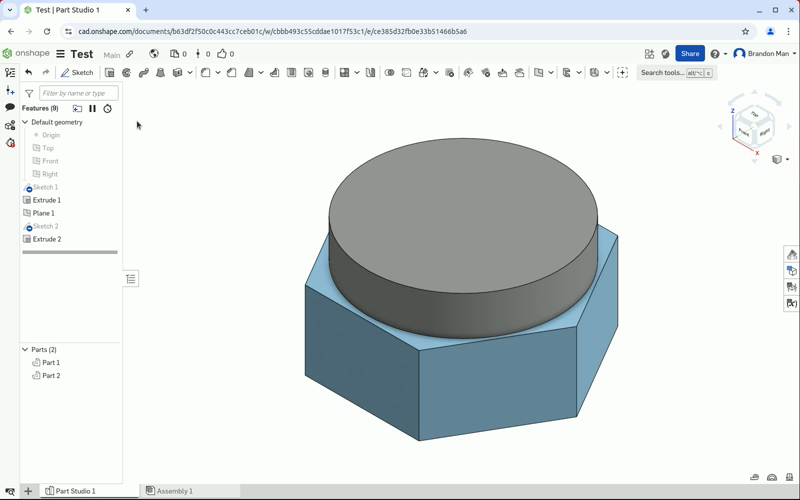
mouse_move(73, 189)
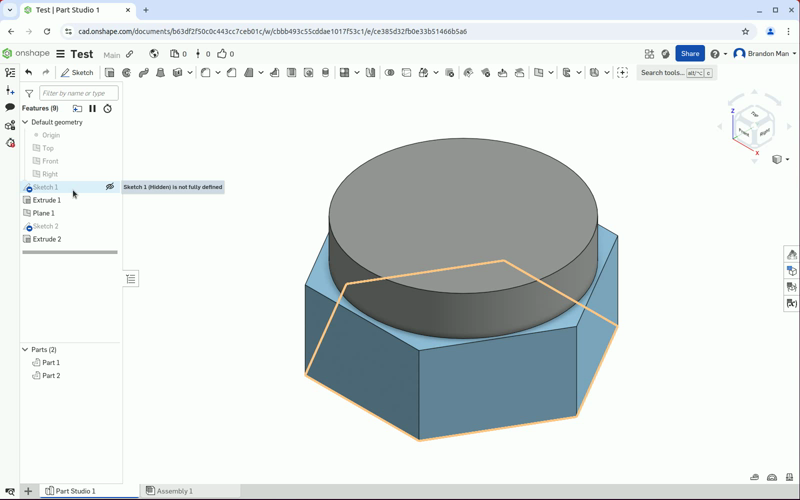
click(73, 189)